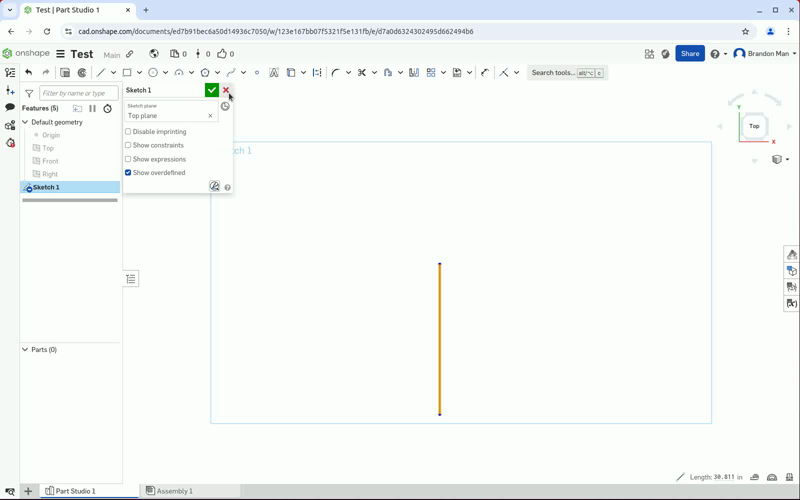
key(shift+h)
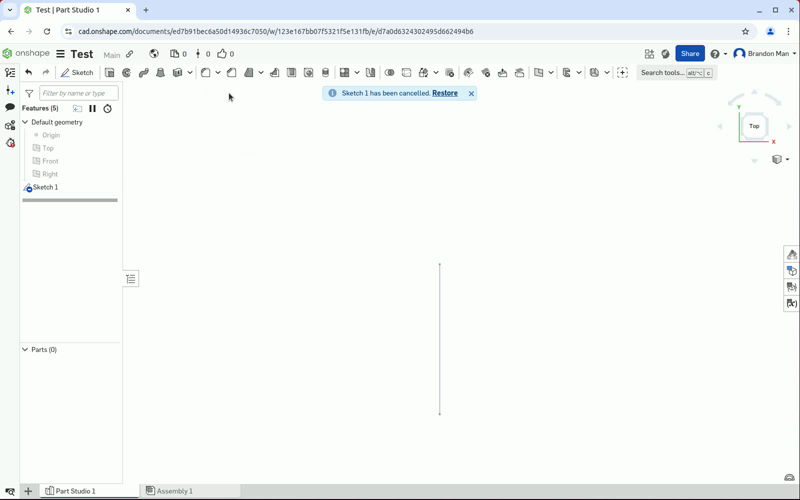
key(shift+s)
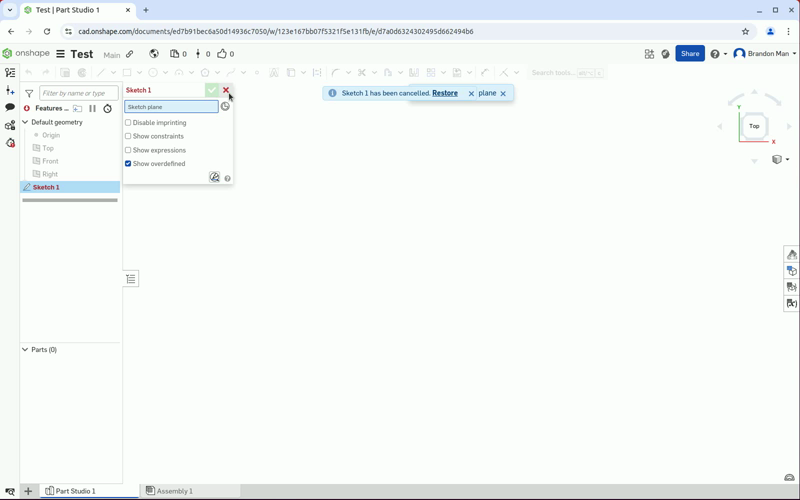
mouse_move(73, 150)
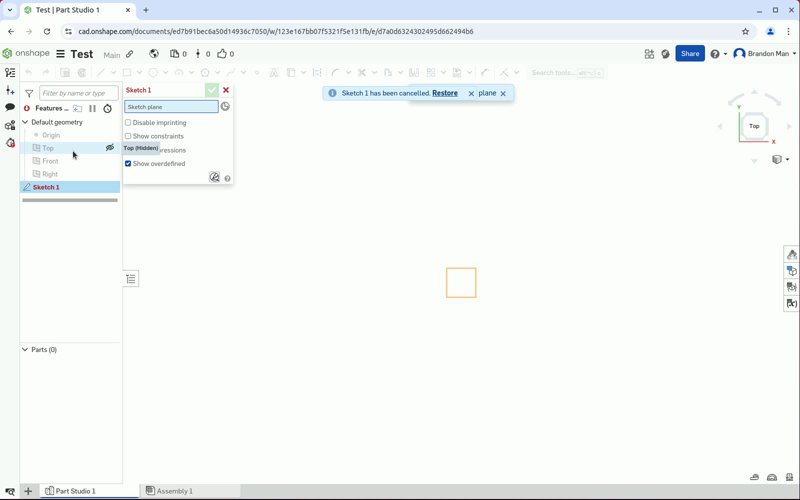
click(73, 150)
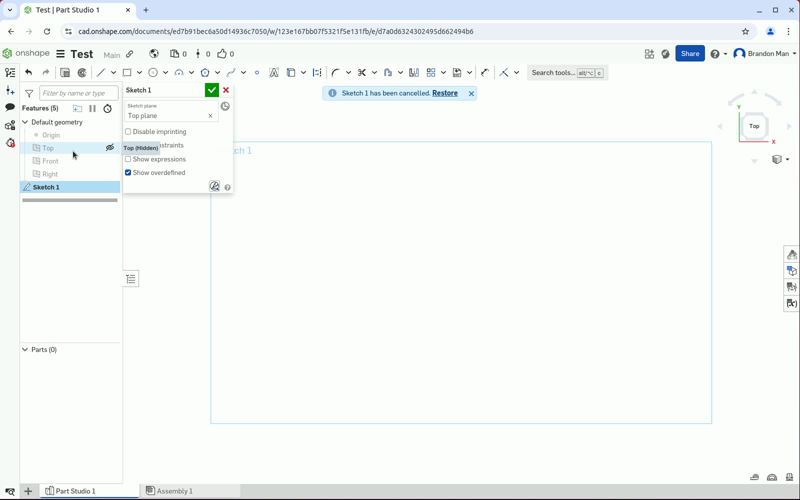
mouse_move(73, 352)
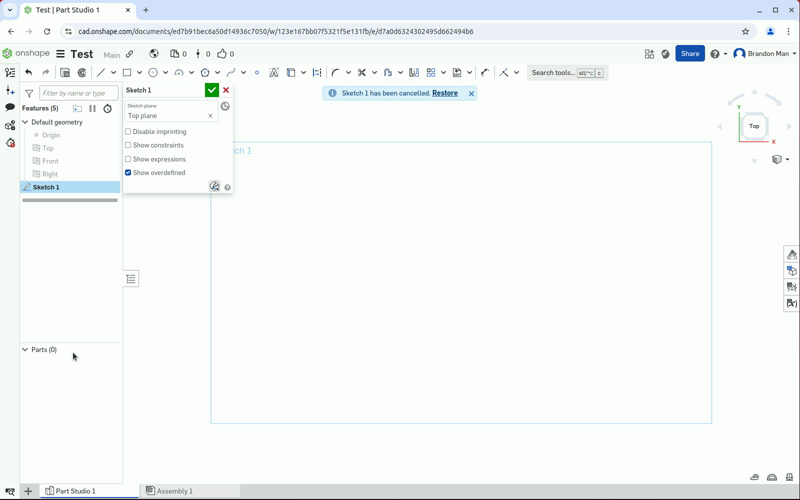
key(y)
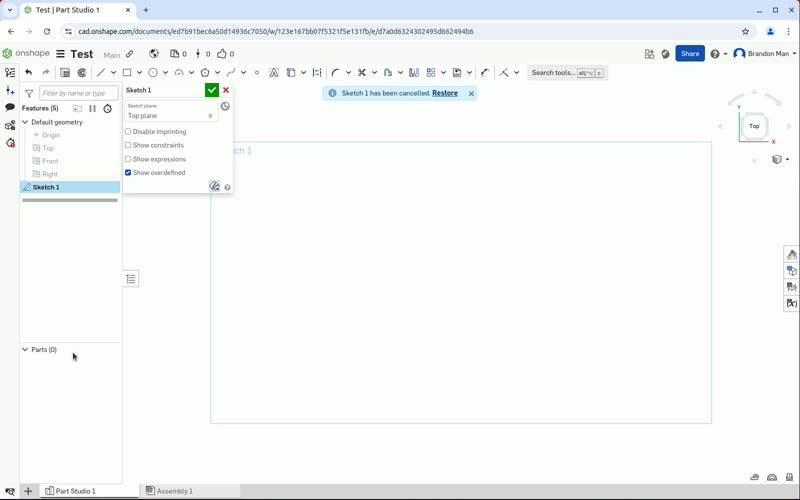
key(c)
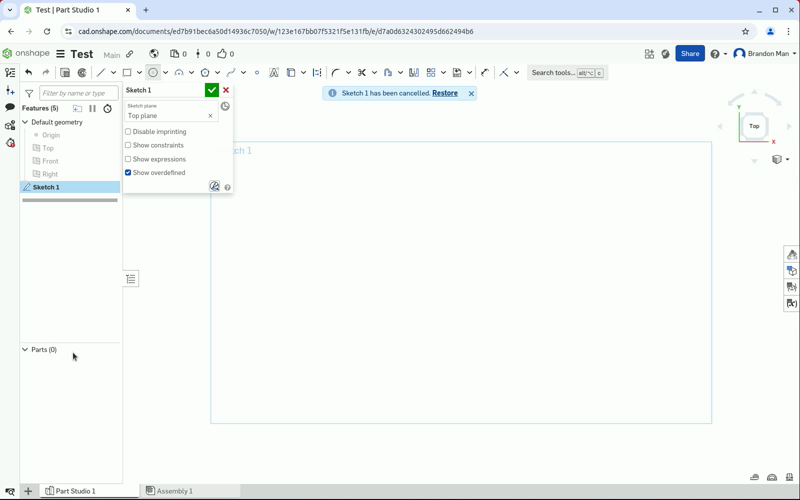
key_down(shift)
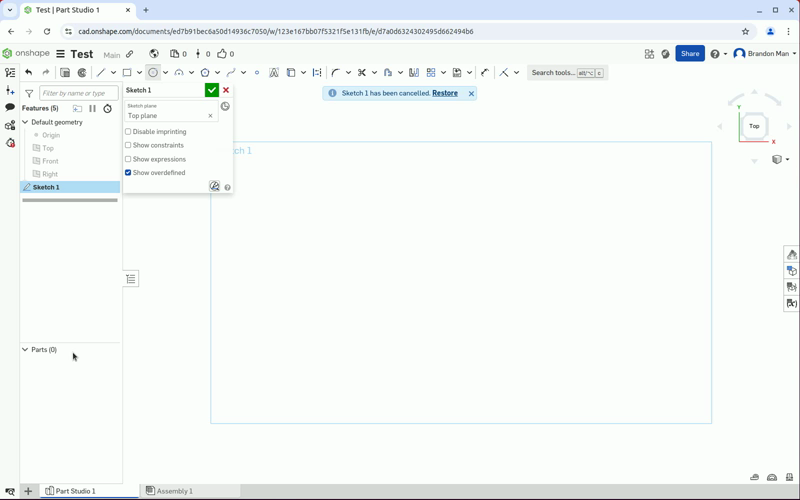
mouse_move(460, 282)
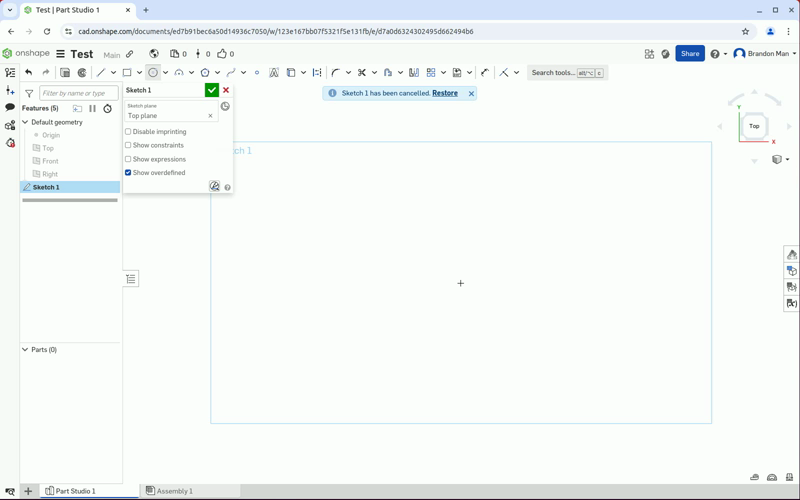
click(460, 282)
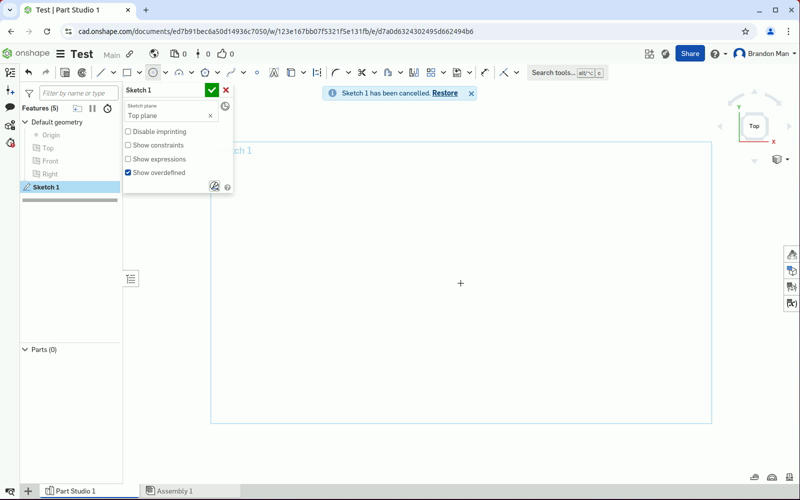
key_up(shift)
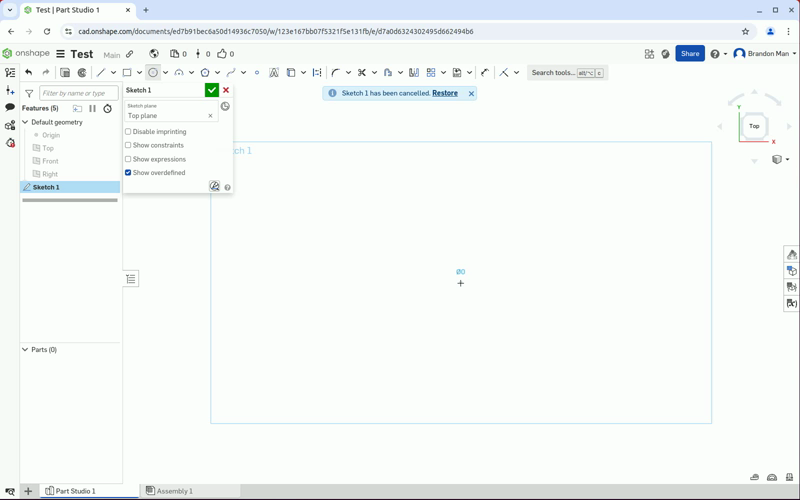
mouse_move(481, 282)
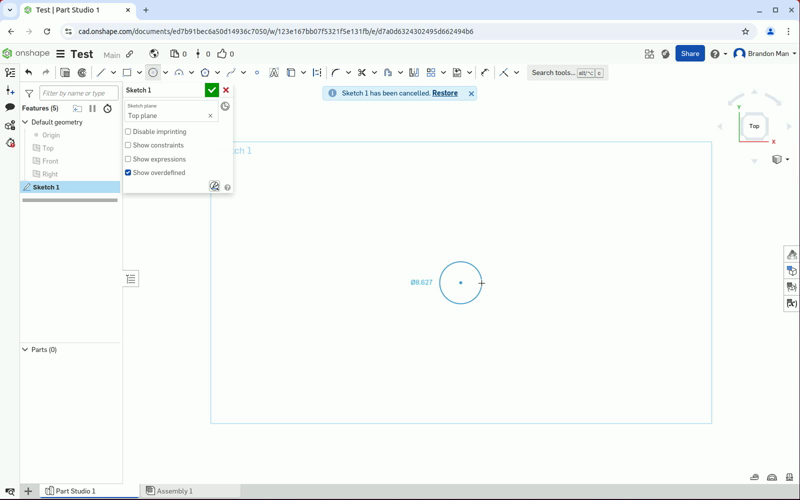
click(481, 282)
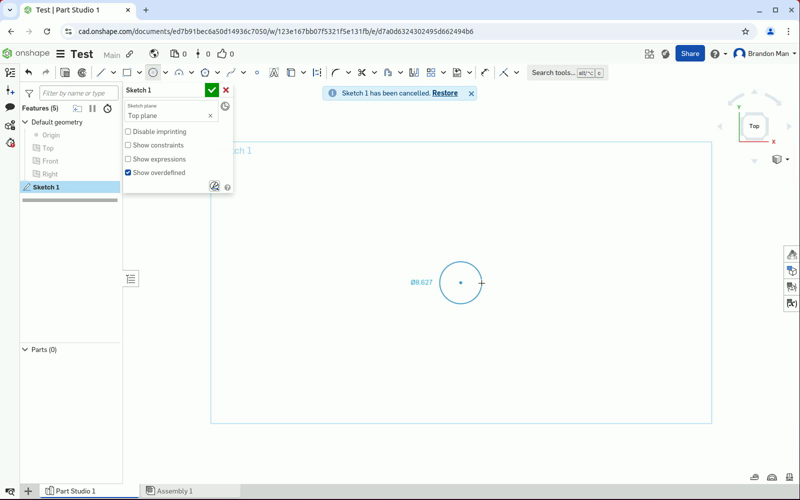
key(esc)
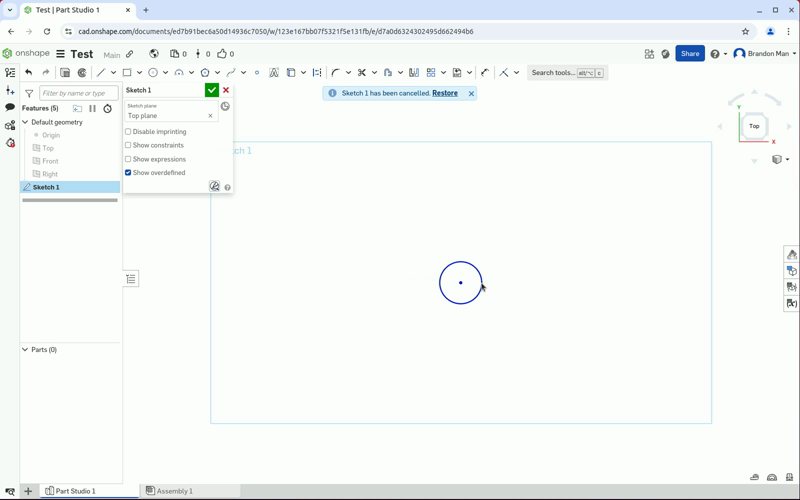
key(c)
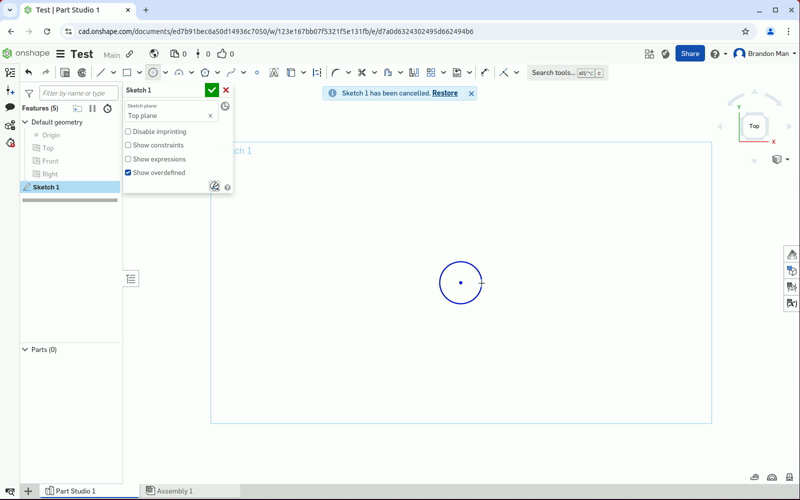
key_down(shift)
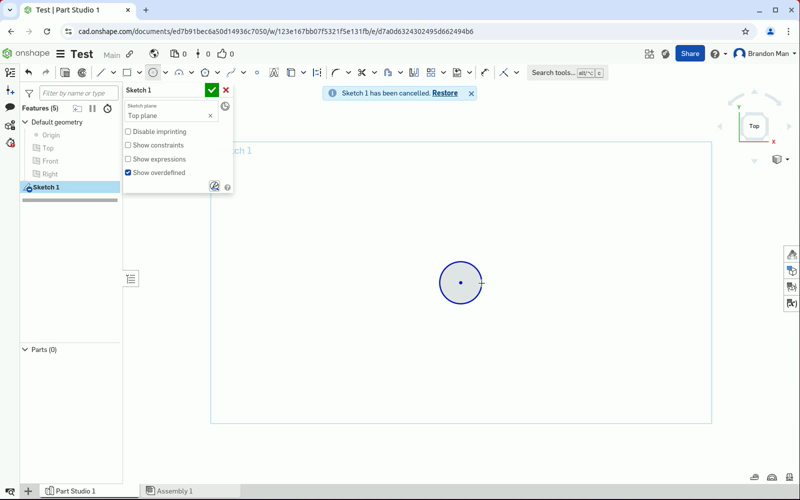
mouse_move(460, 282)
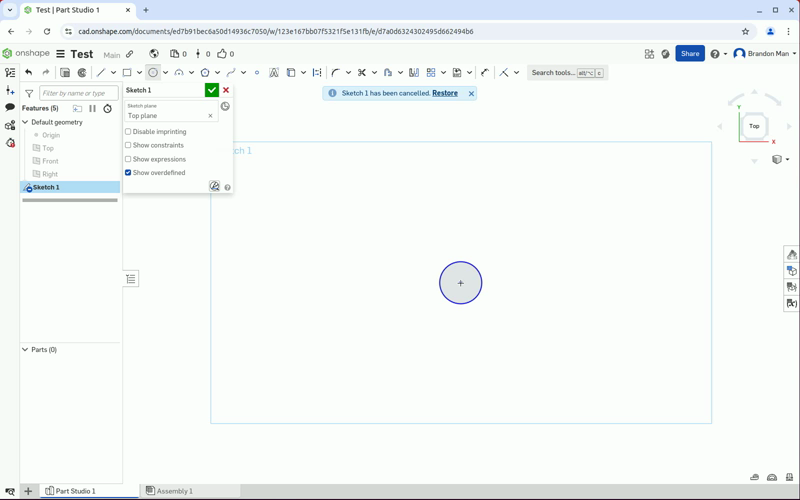
click(460, 282)
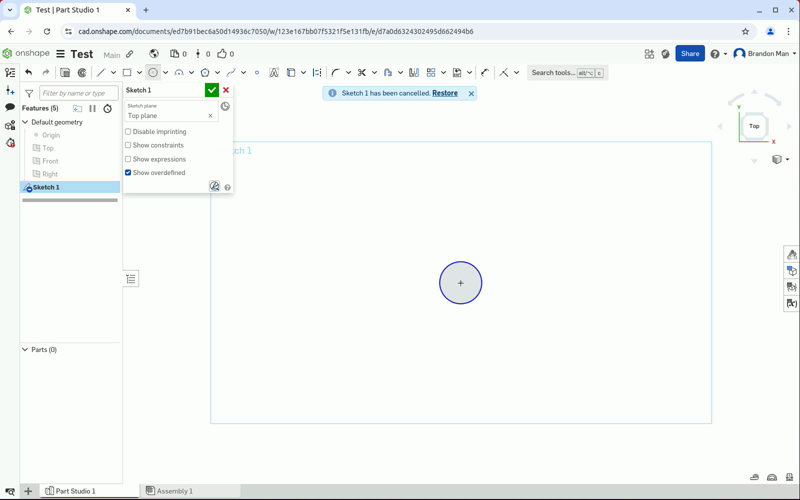
key_up(shift)
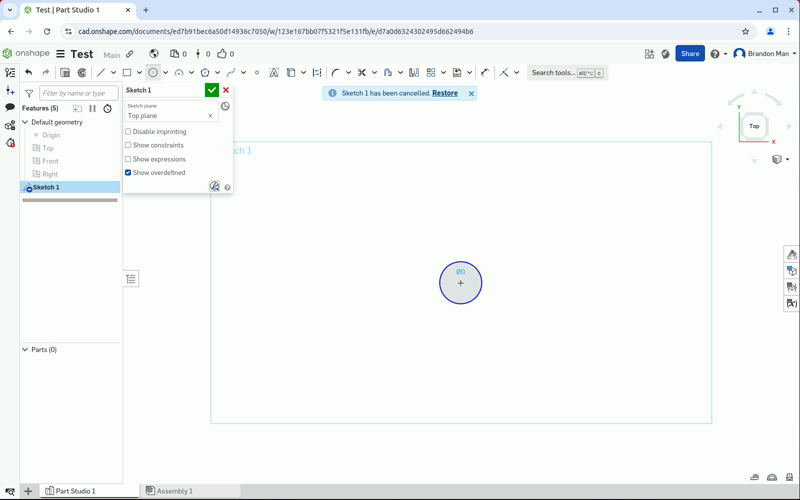
mouse_move(477, 282)
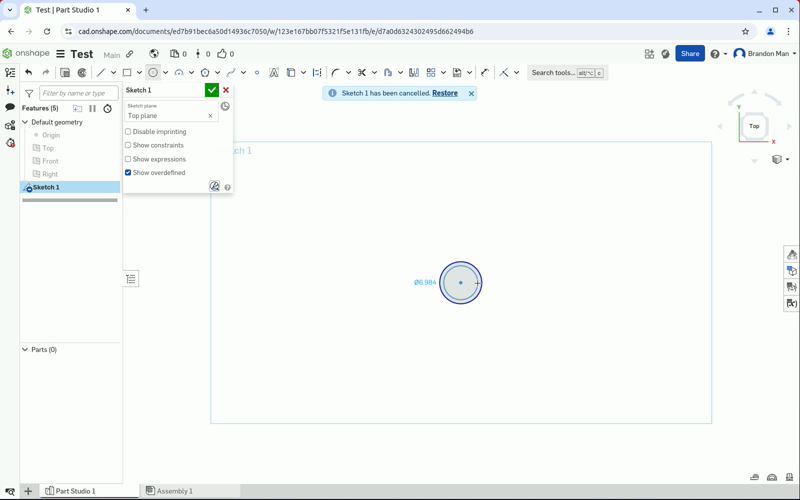
scroll(6)
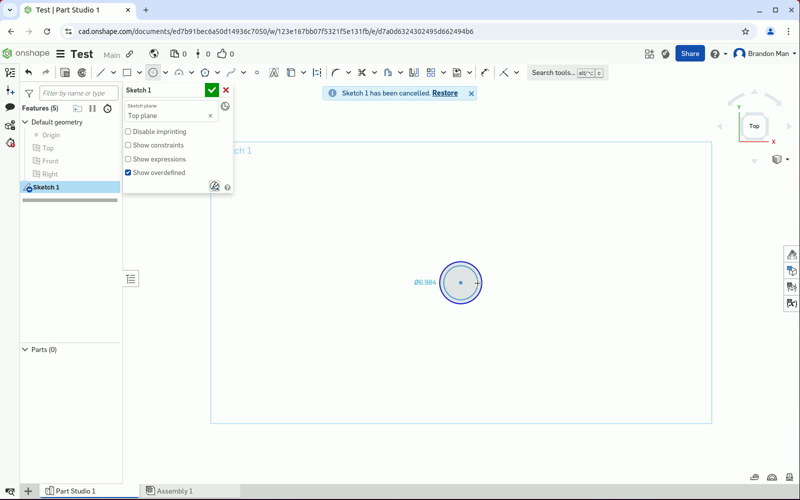
scroll(6)
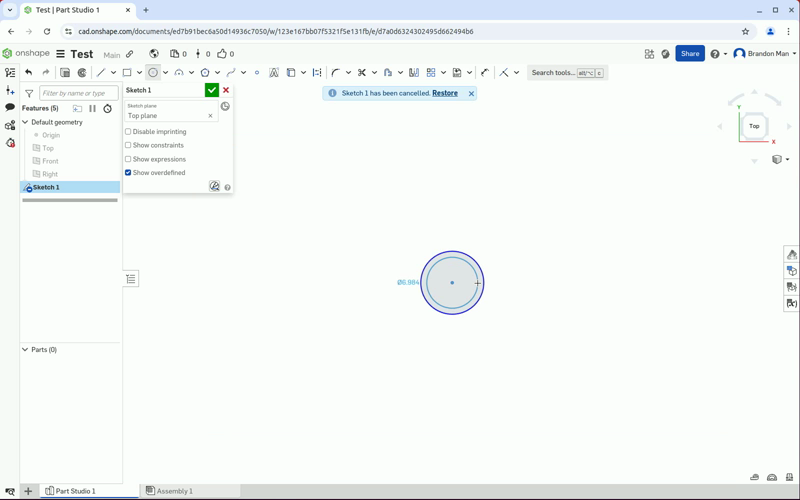
scroll(6)
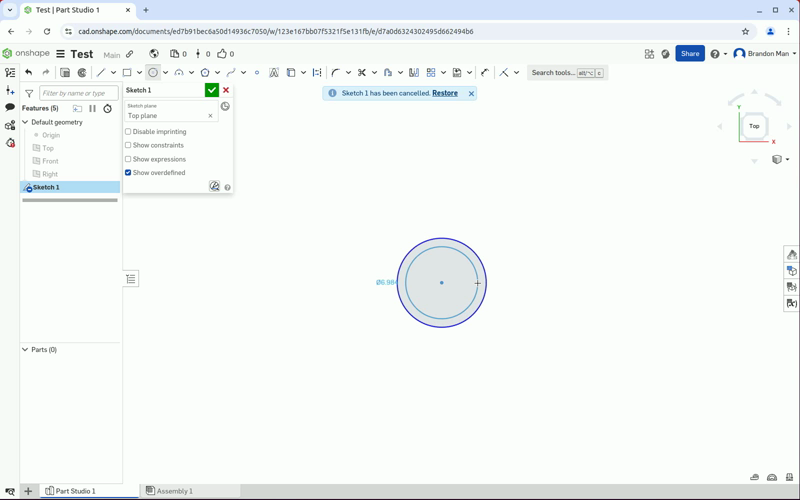
scroll(6)
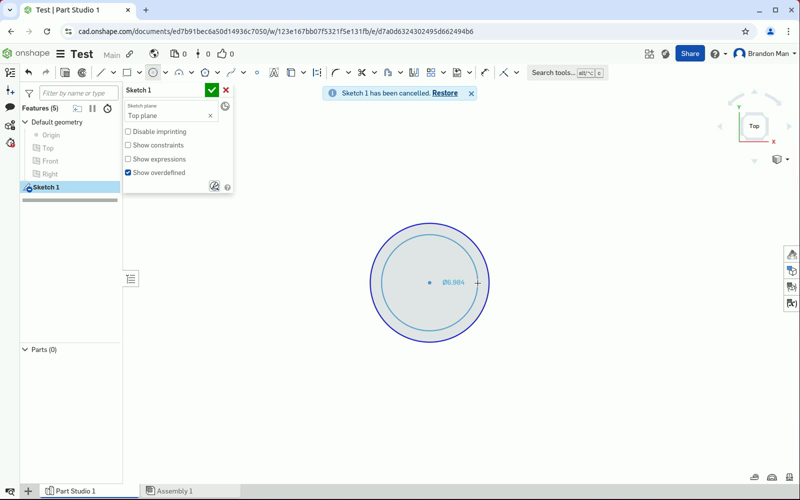
scroll(6)
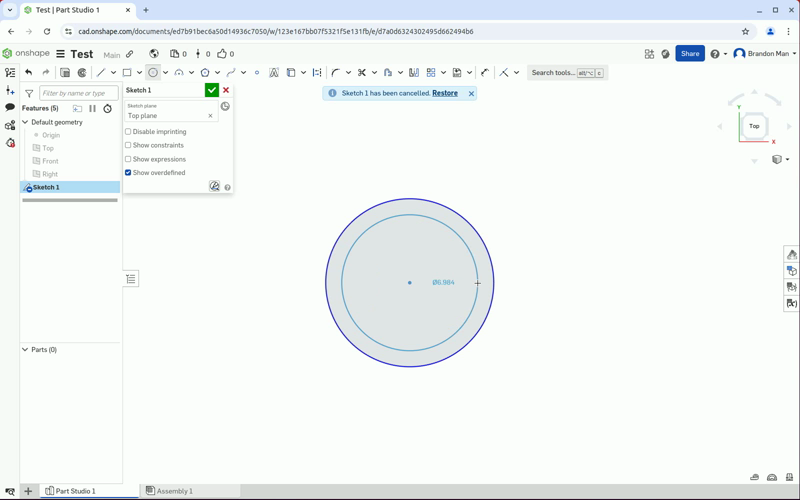
scroll(6)
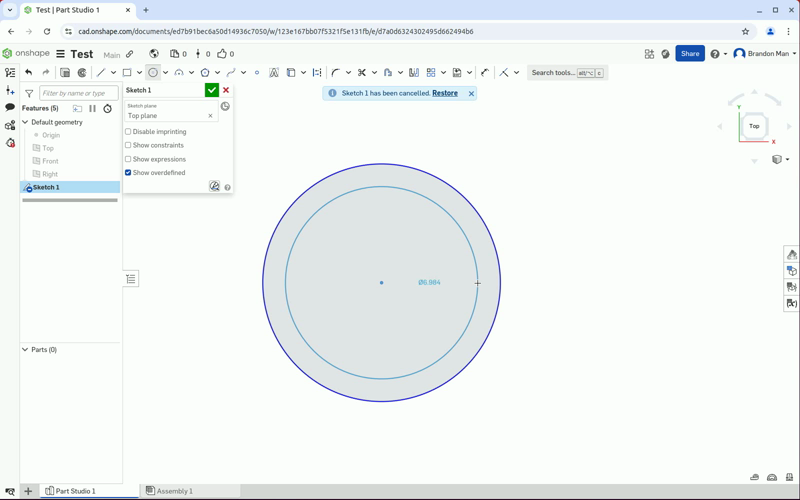
scroll(6)
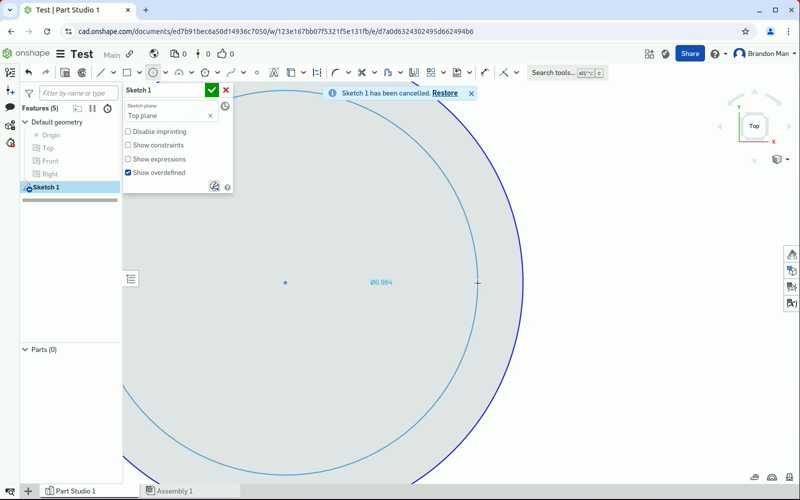
click(477, 282)
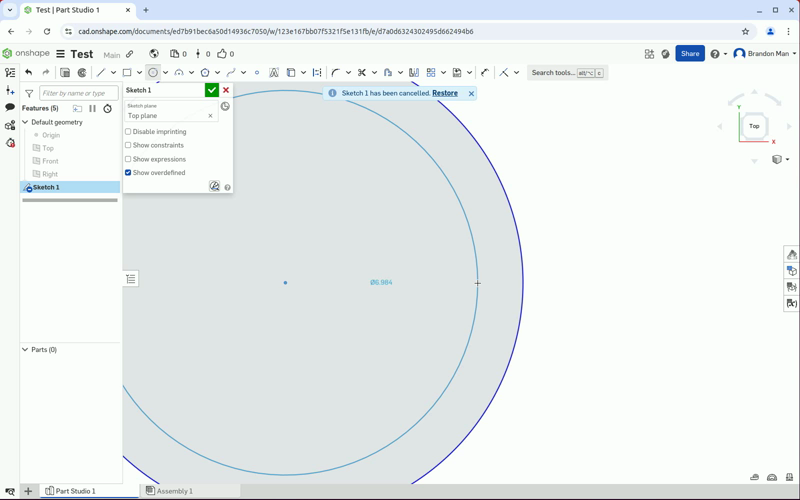
scroll(-6)
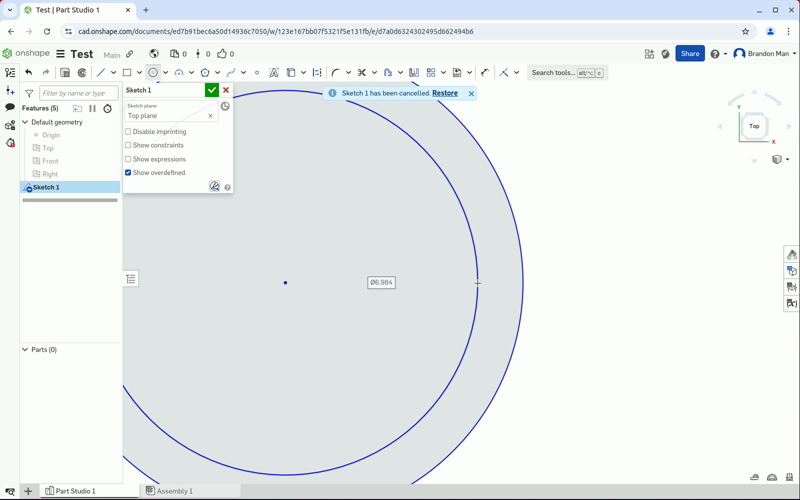
scroll(-6)
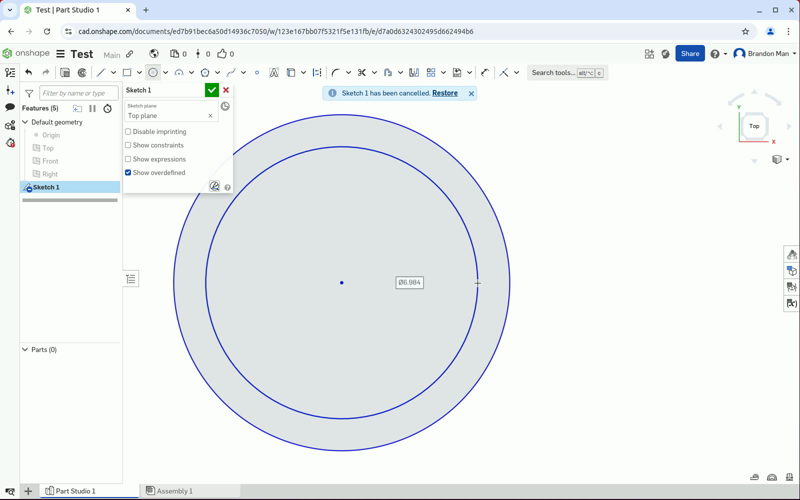
scroll(-6)
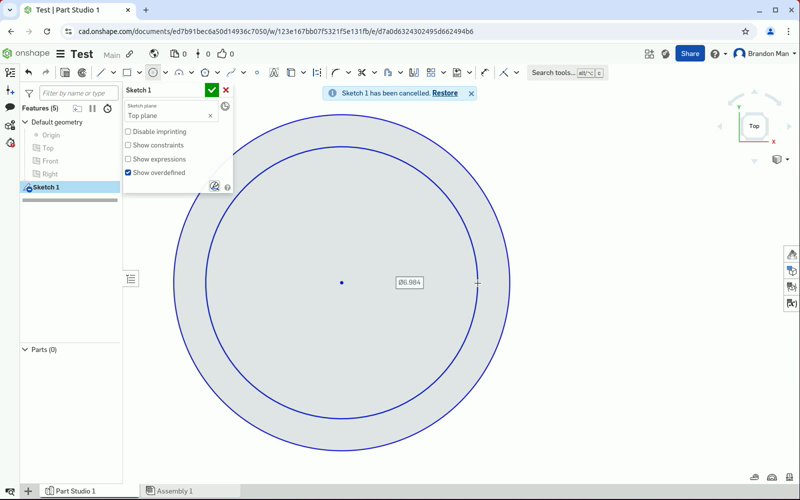
scroll(-6)
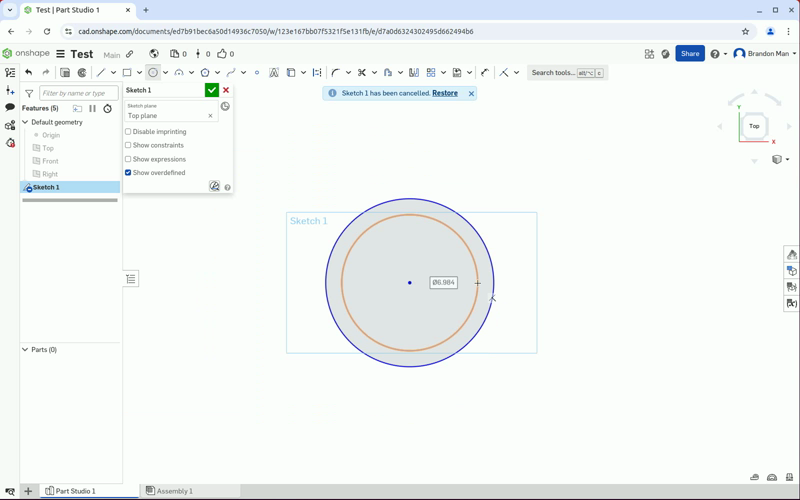
scroll(-6)
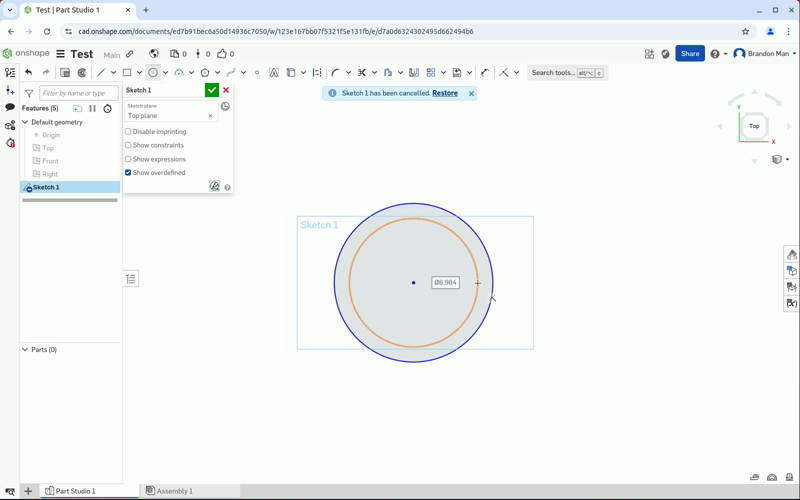
scroll(-6)
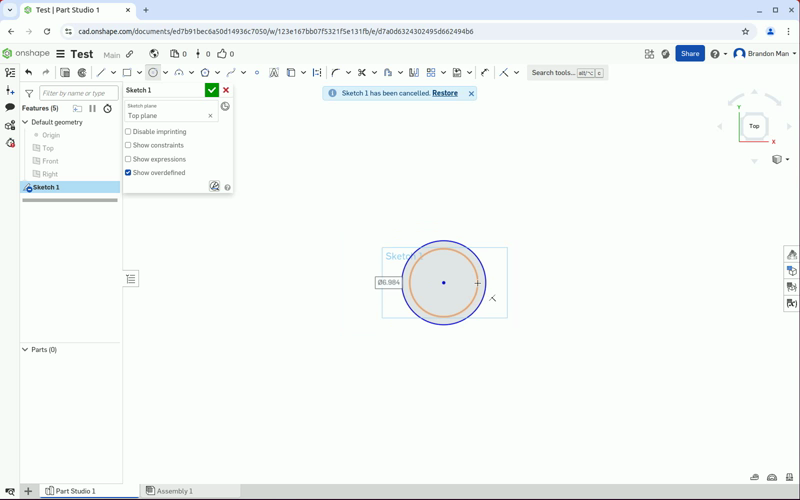
scroll(-6)
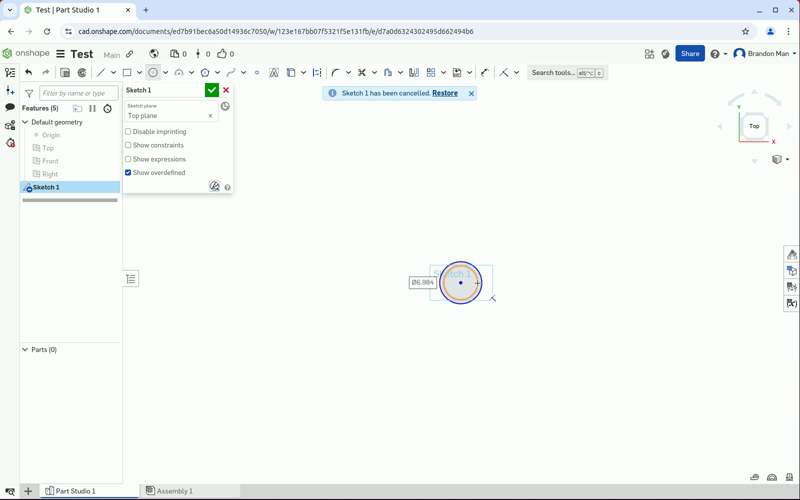
key(esc)
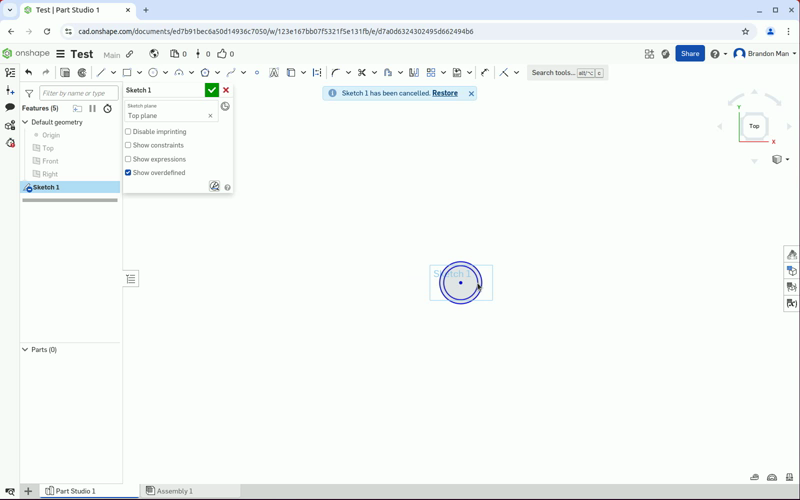
mouse_move(445, 294)
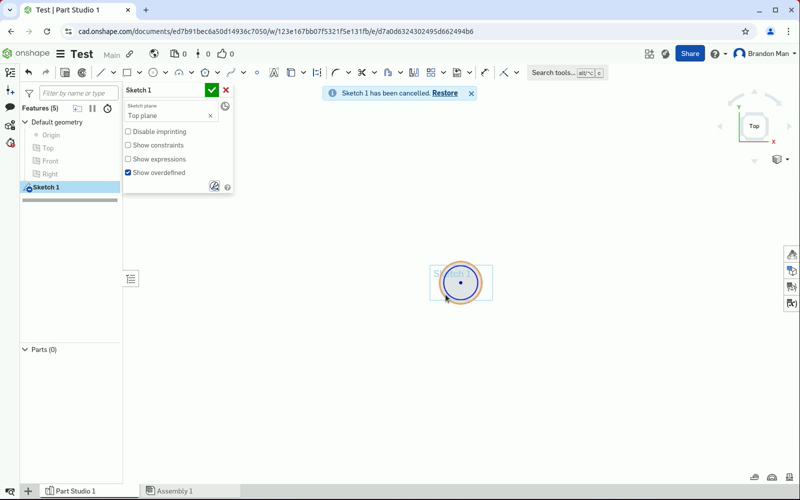
scroll(6)
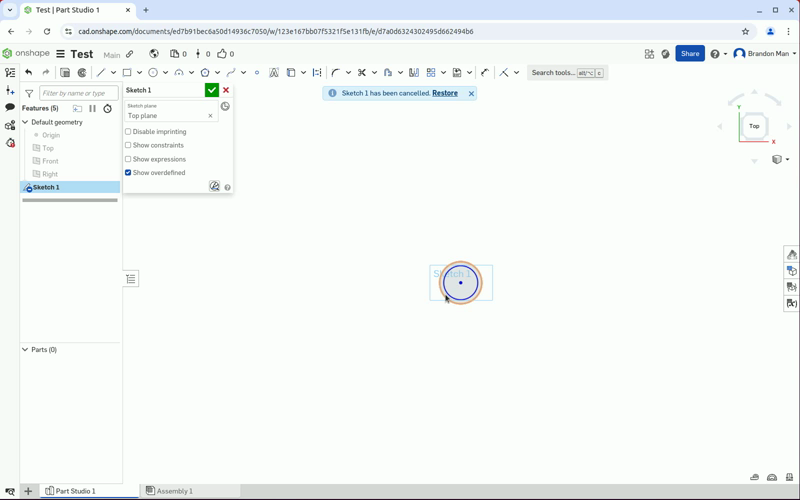
scroll(6)
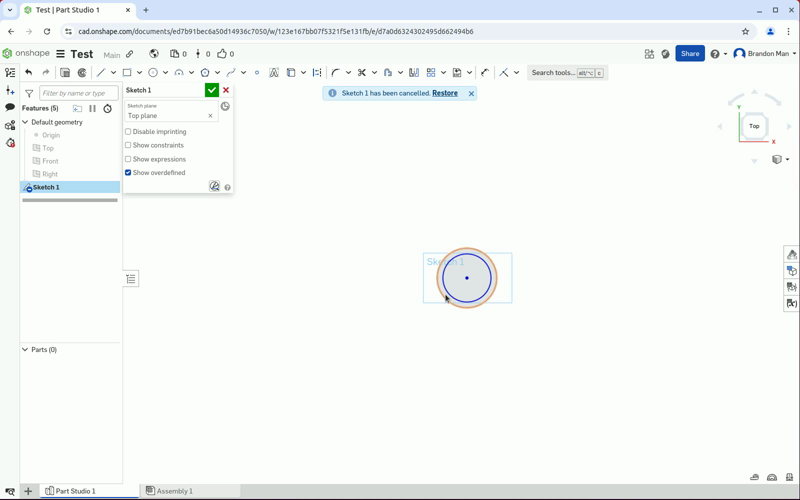
scroll(6)
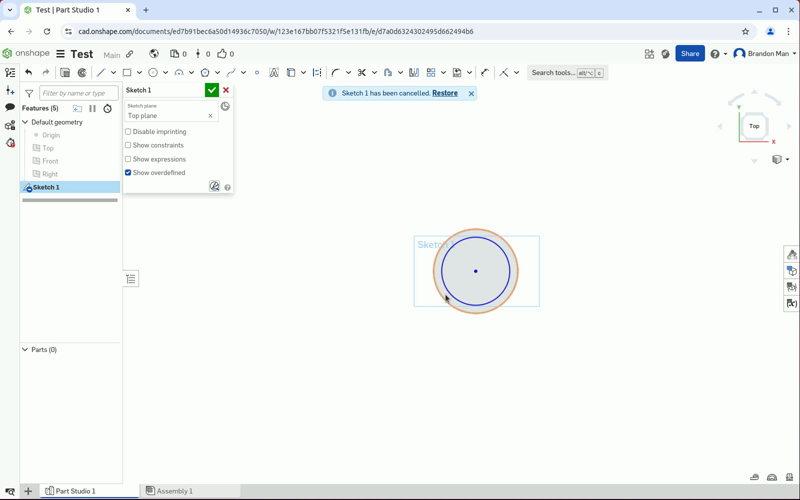
scroll(6)
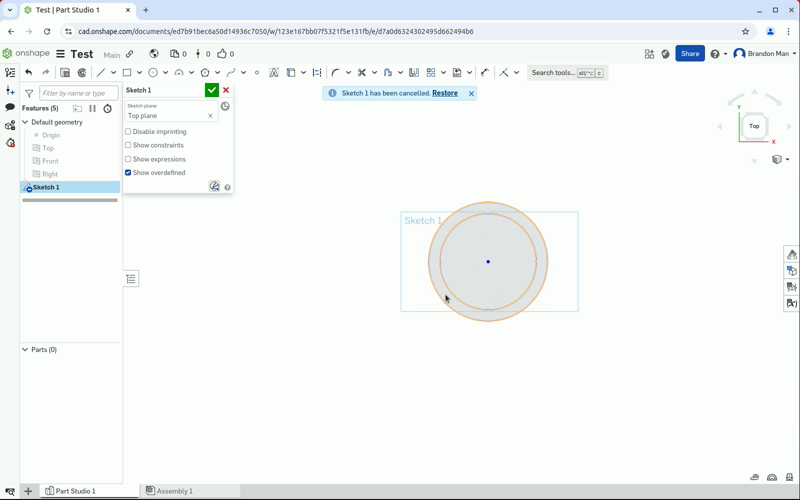
scroll(6)
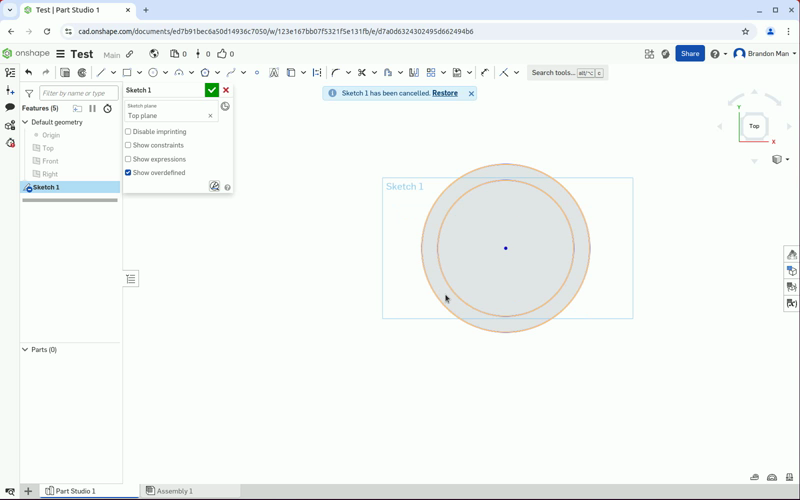
scroll(6)
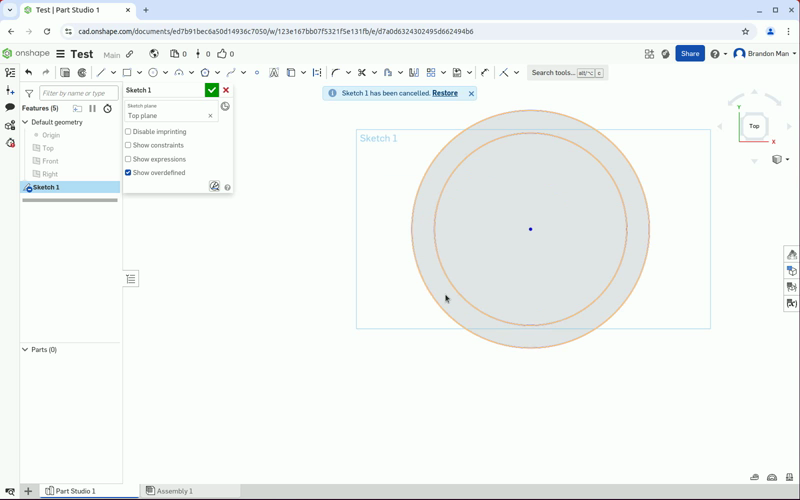
scroll(6)
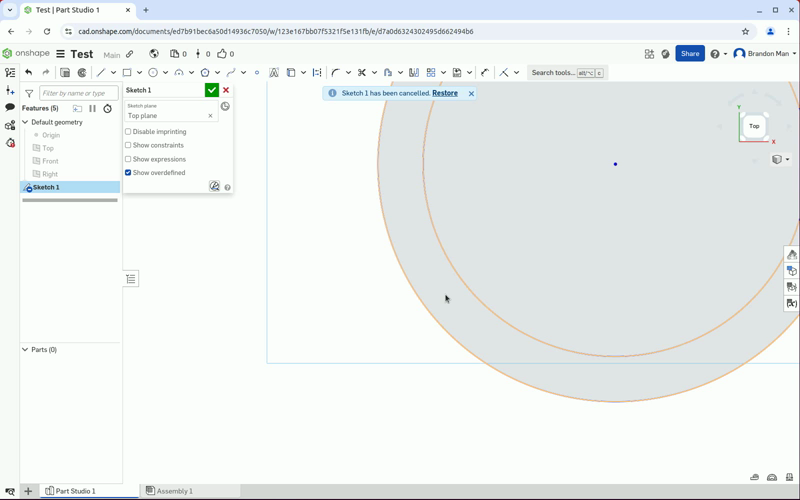
click(445, 294)
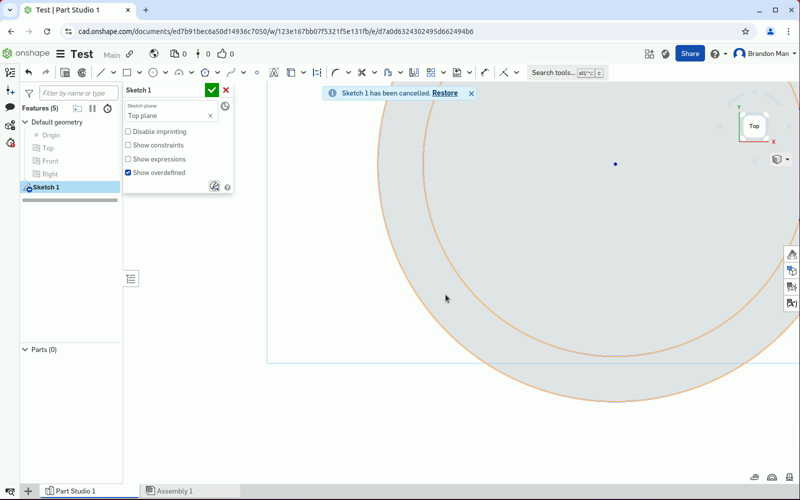
scroll(-6)
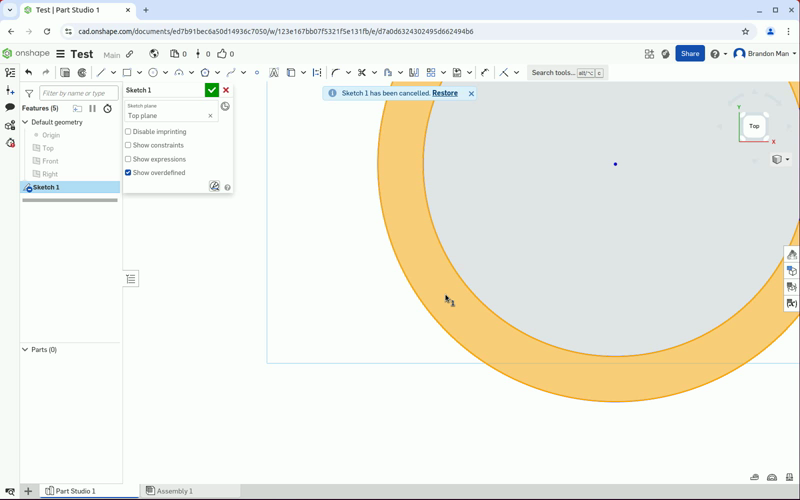
scroll(-6)
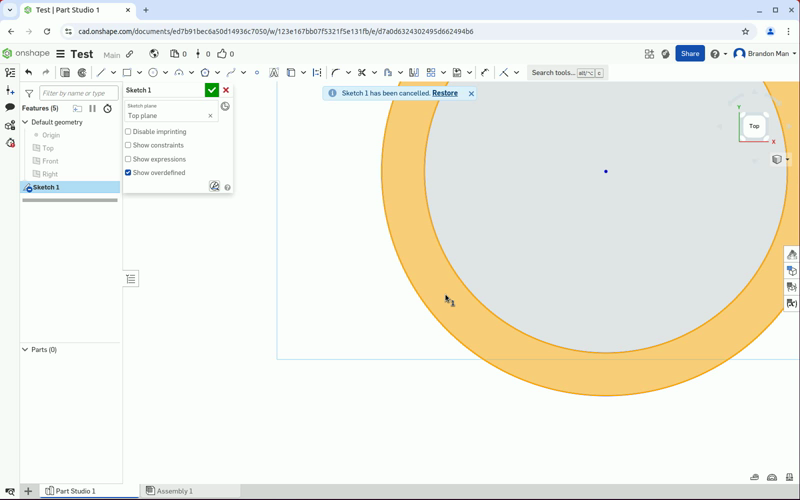
scroll(-6)
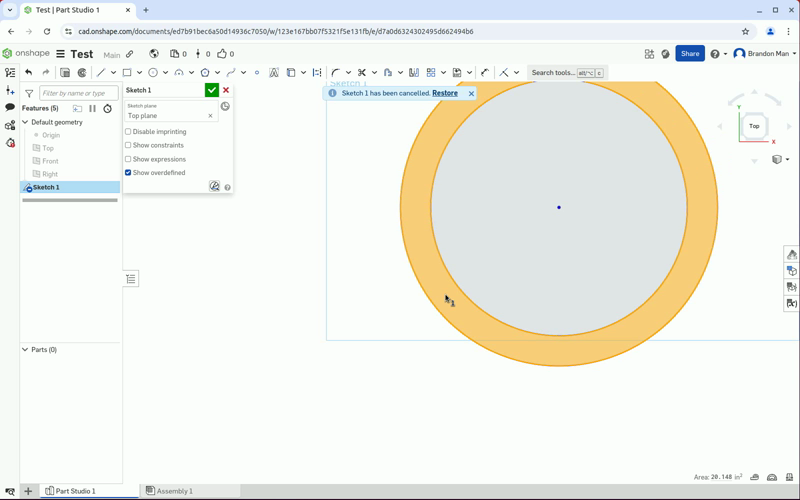
scroll(-6)
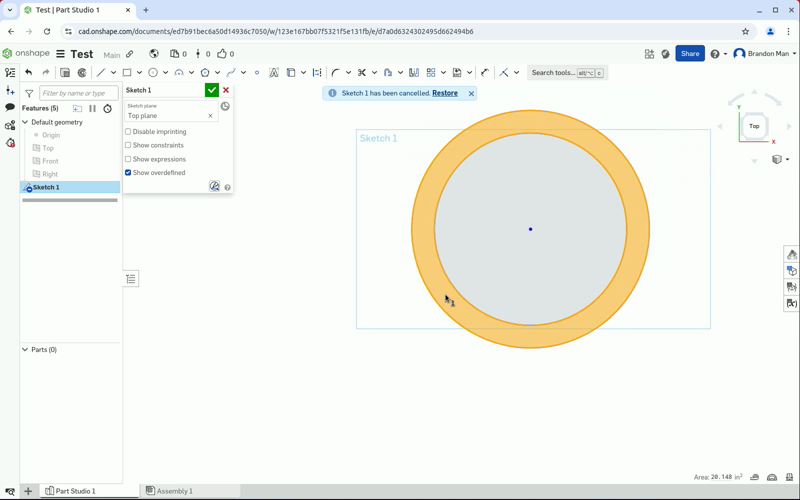
scroll(-6)
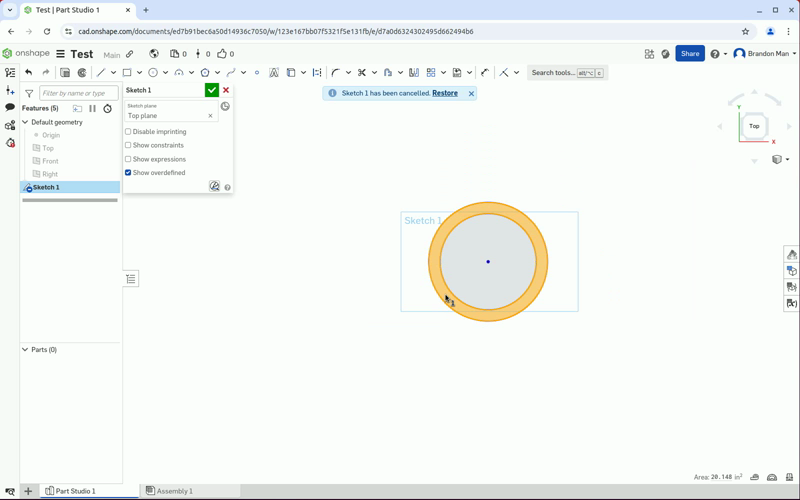
scroll(-6)
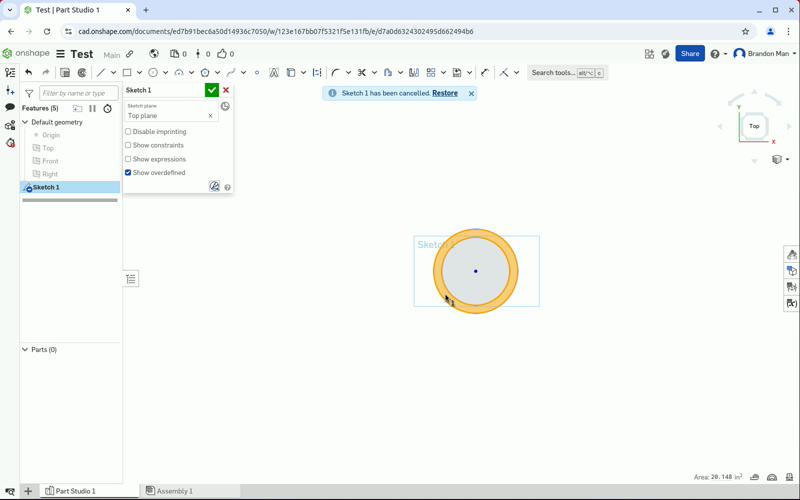
scroll(-6)
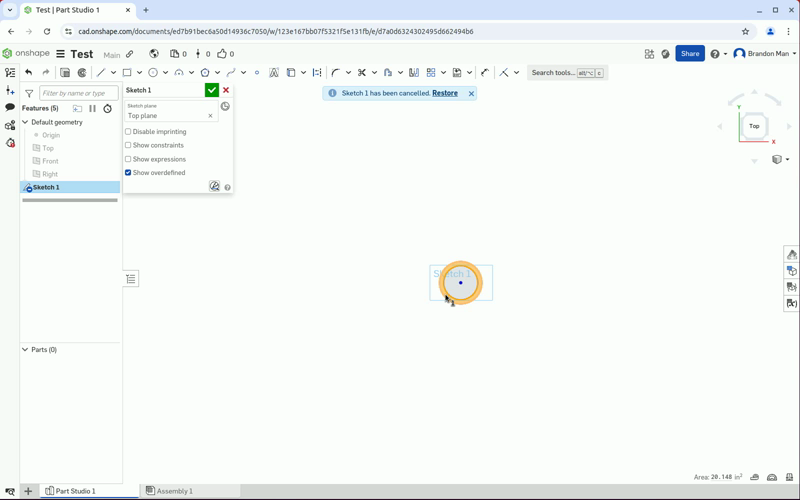
mouse_move(73, 352)
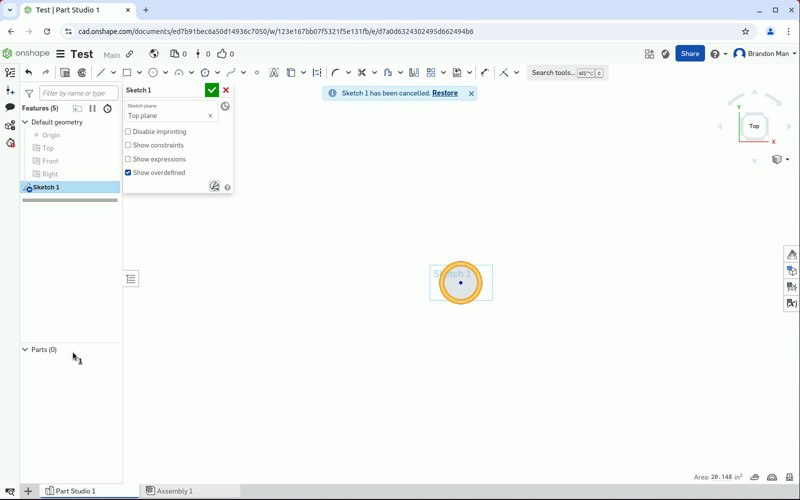
key(shift+y)
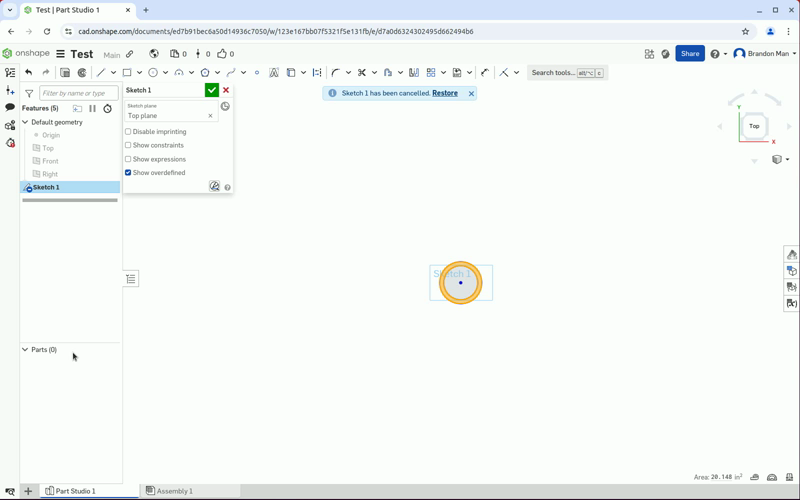
key(shift+e)
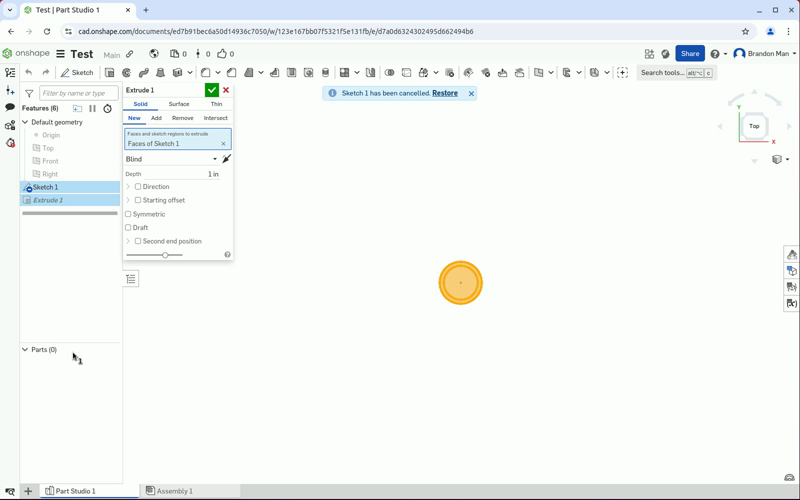
mouse_move(143, 106)
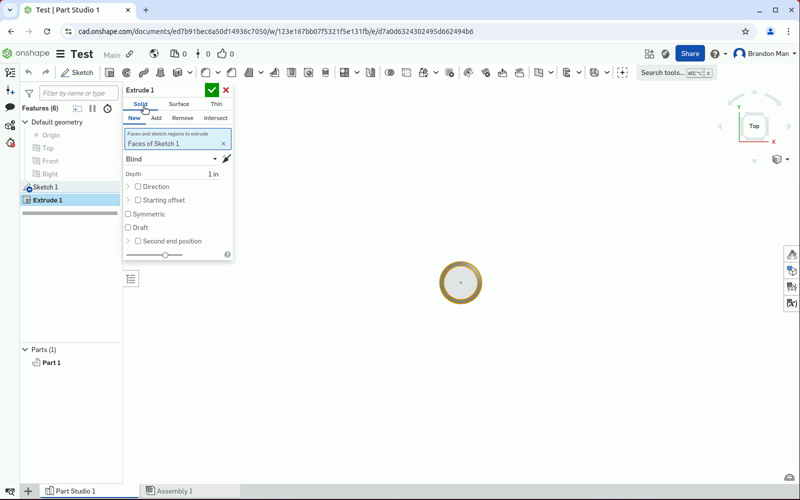
click(143, 106)
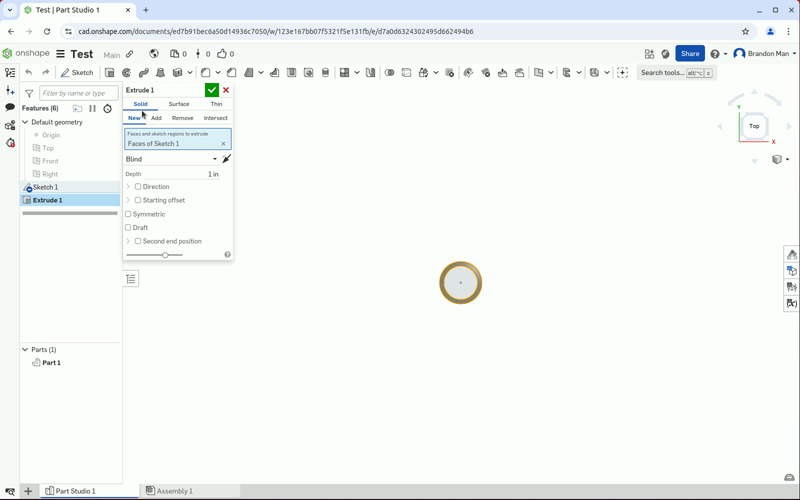
mouse_move(137, 120)
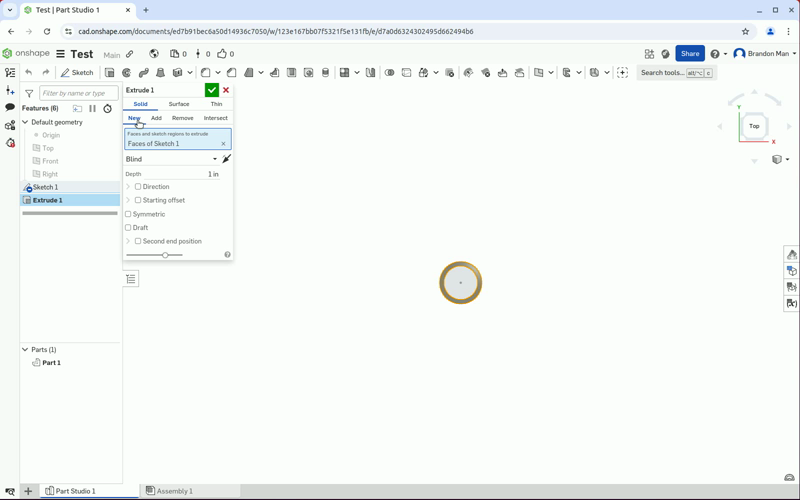
click(137, 120)
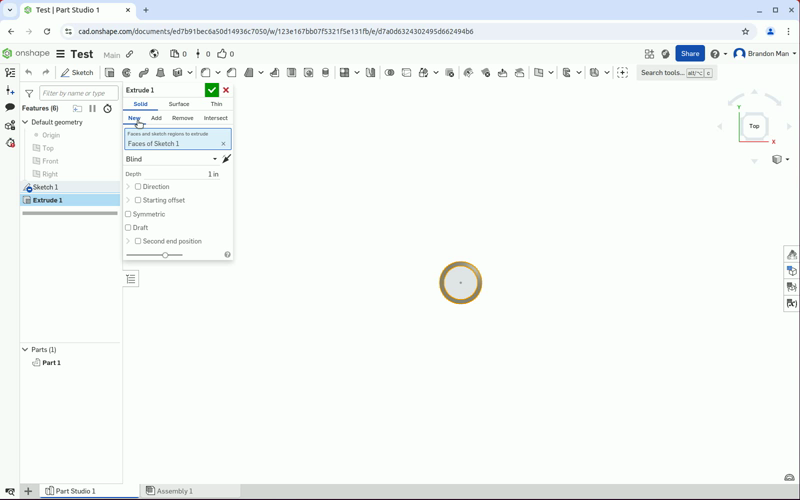
key(tab, 4)
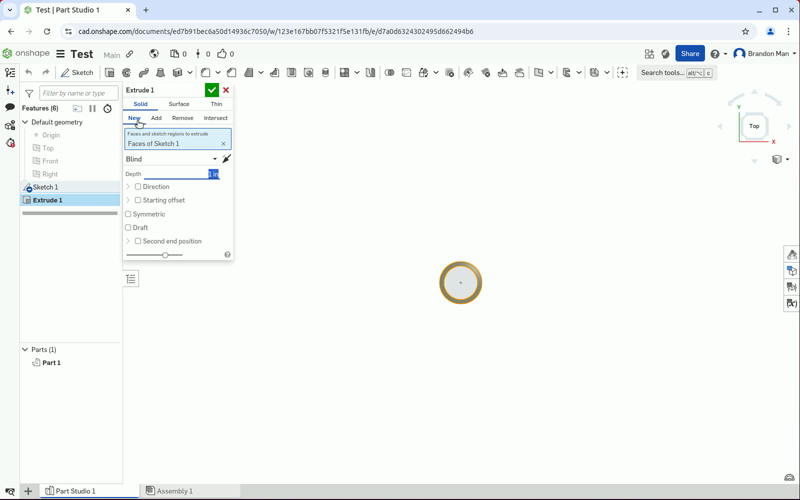
text(23.108)
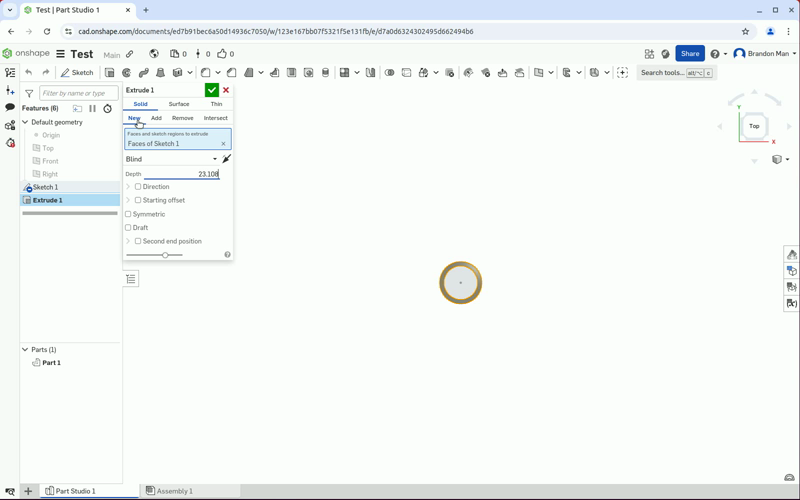
key(enter)
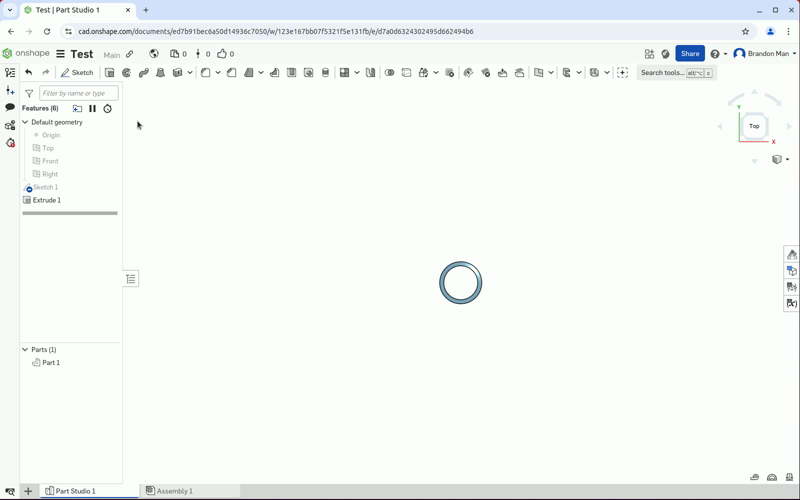
key(shift+h)
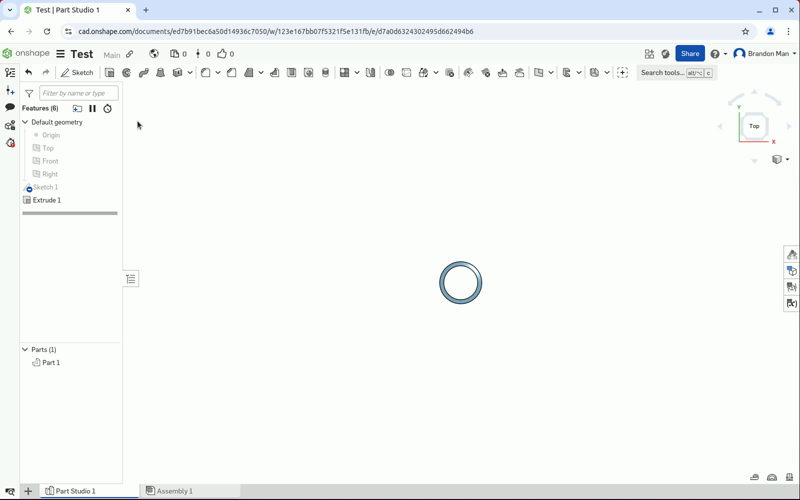
key(shift+h)
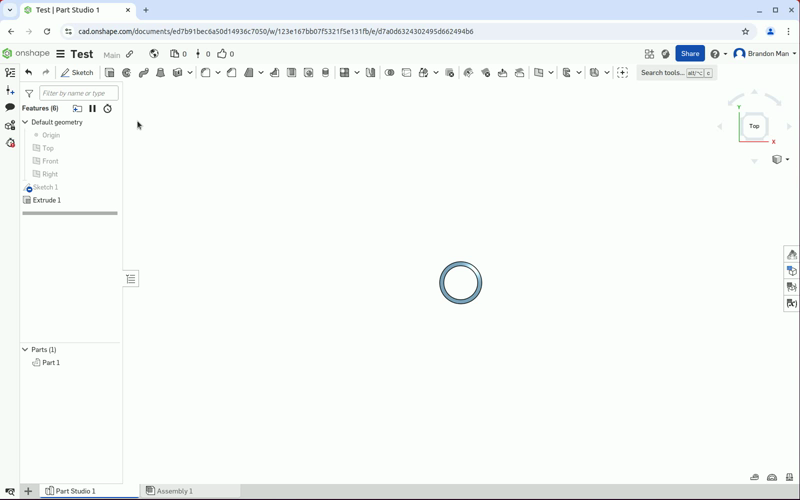
mouse_move(73, 189)
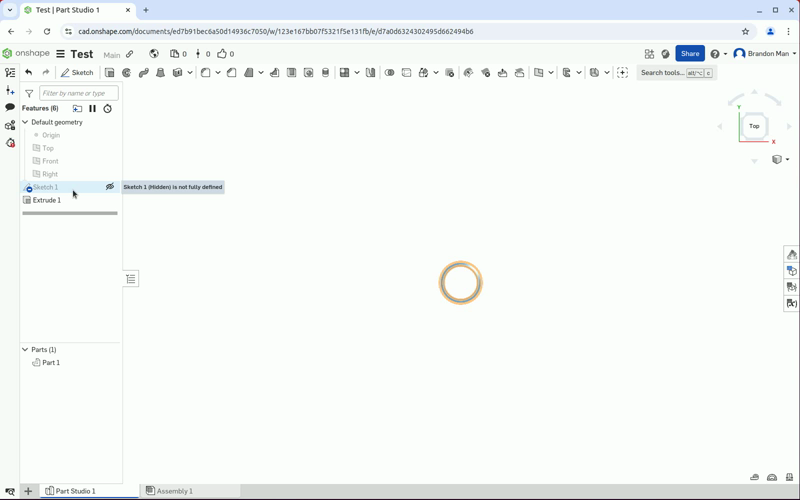
click(73, 189)
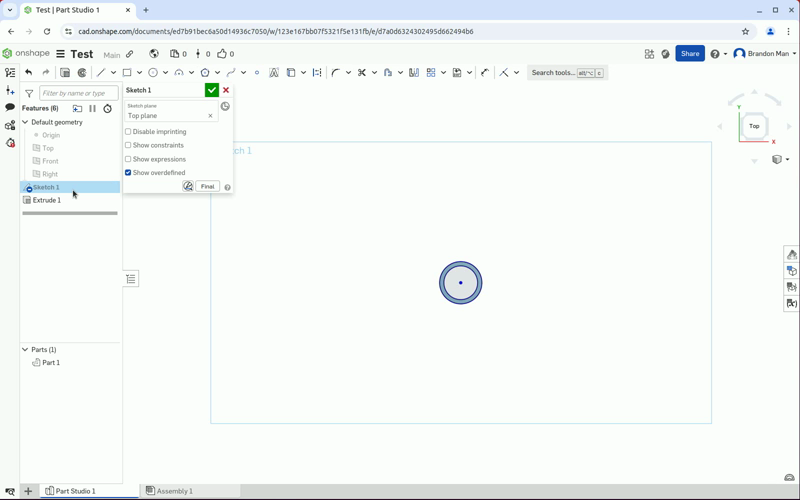
mouse_move(229, 92)
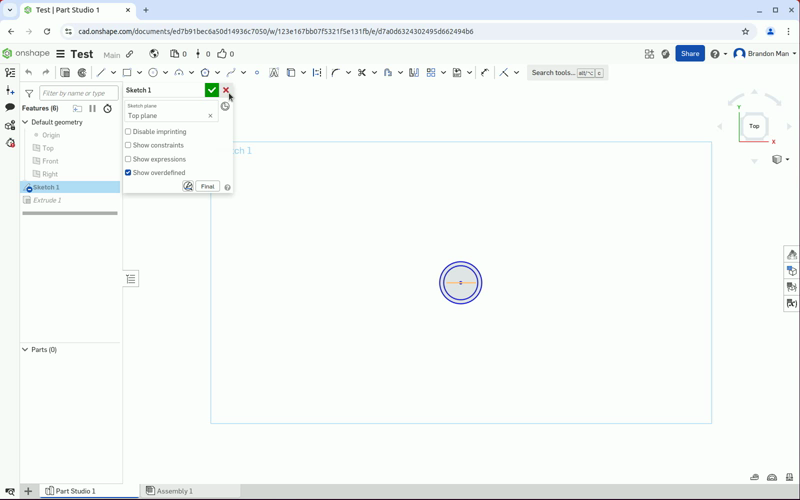
click(229, 92)
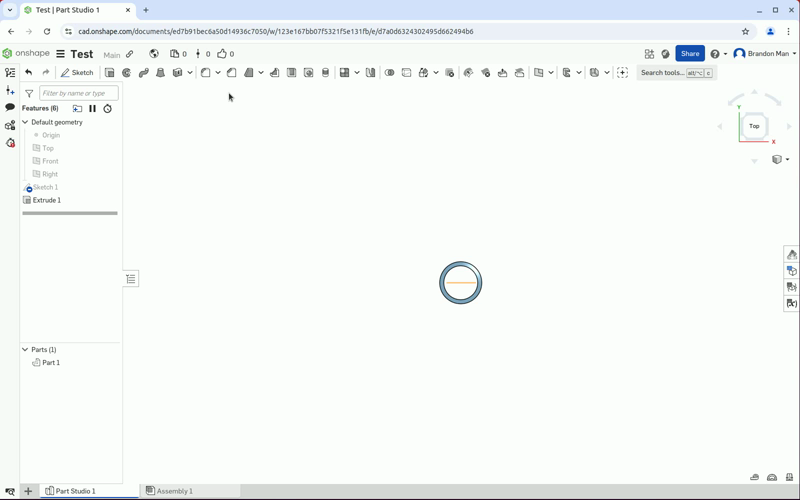
mouse_move(73, 352)
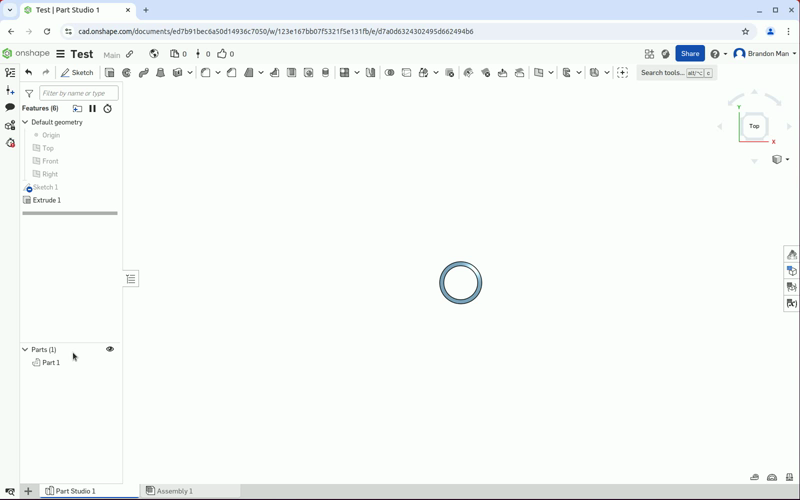
key(y)
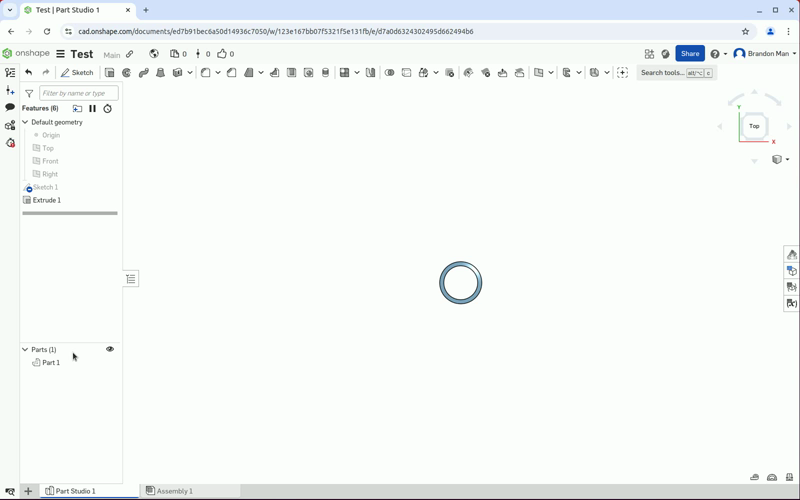
key(shift+p)
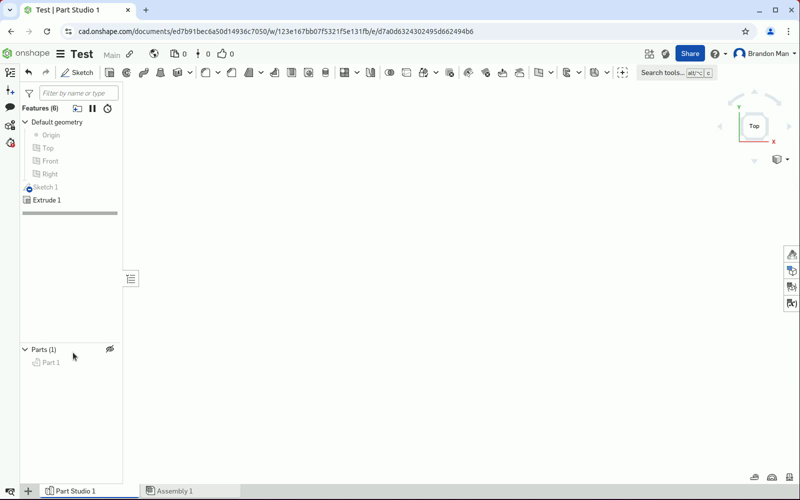
key(space)
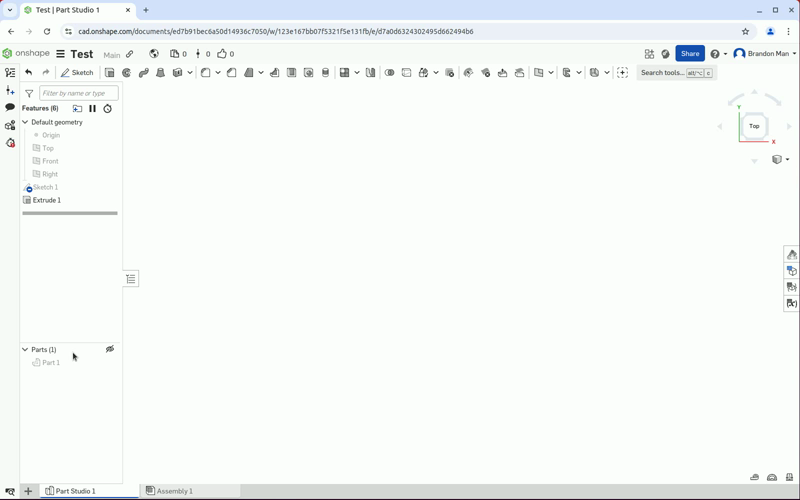
key_down(shift)
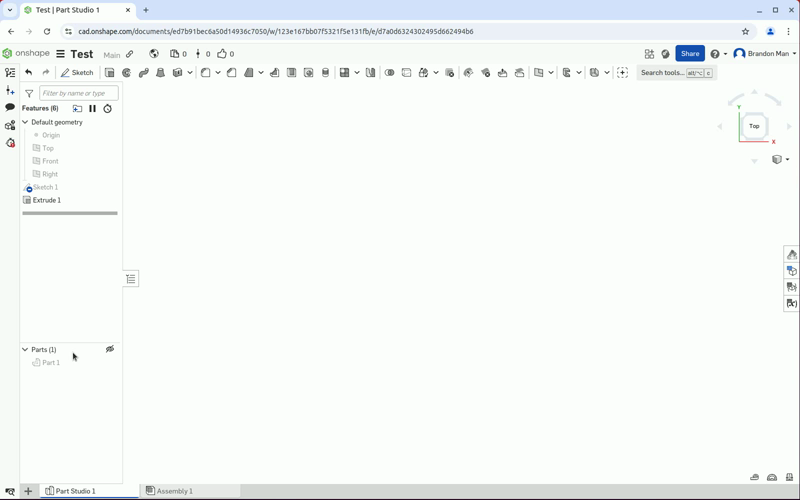
key(up)
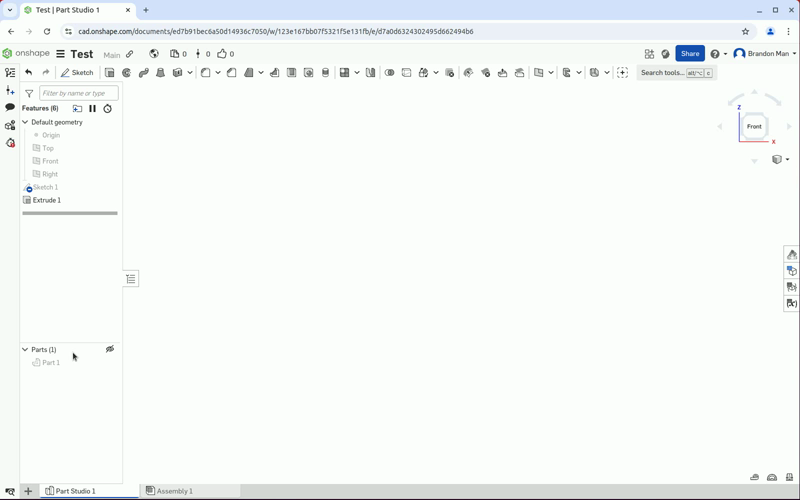
key_up(shift)
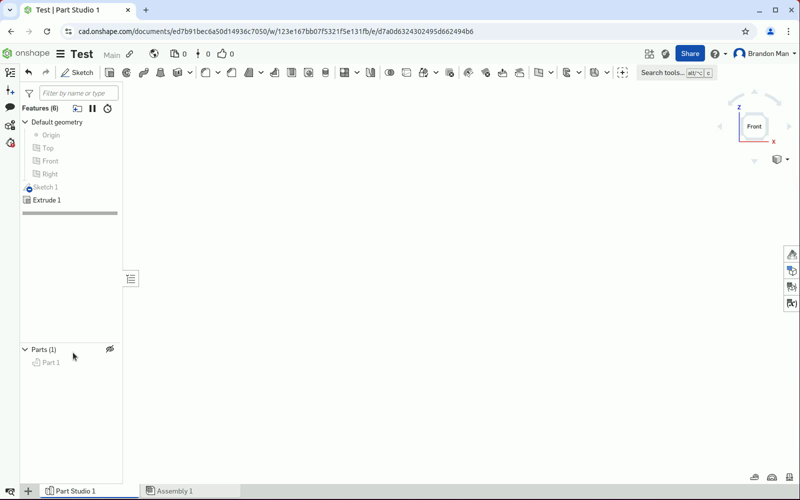
key(space)
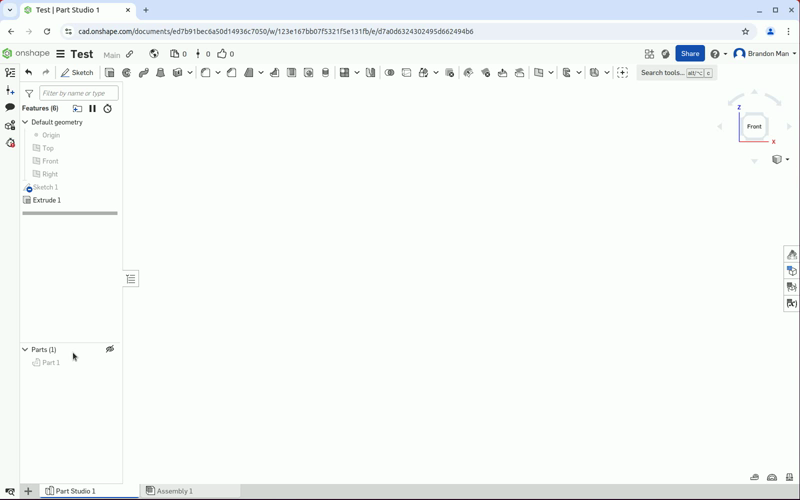
key_down(shift)
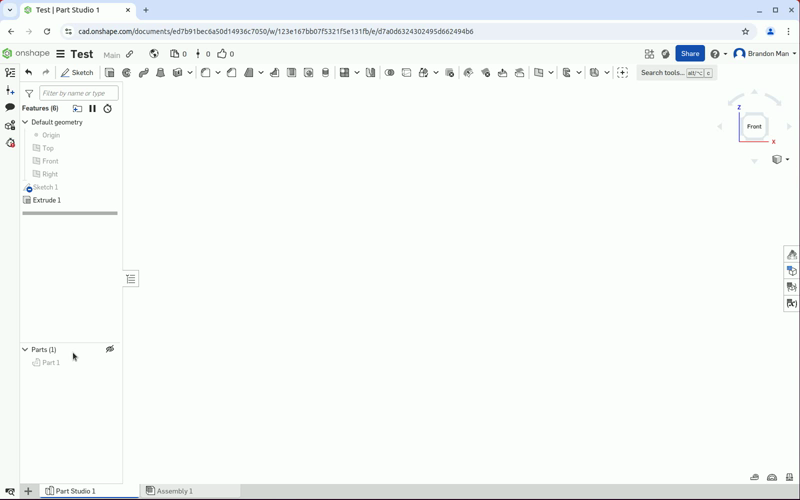
key(left)
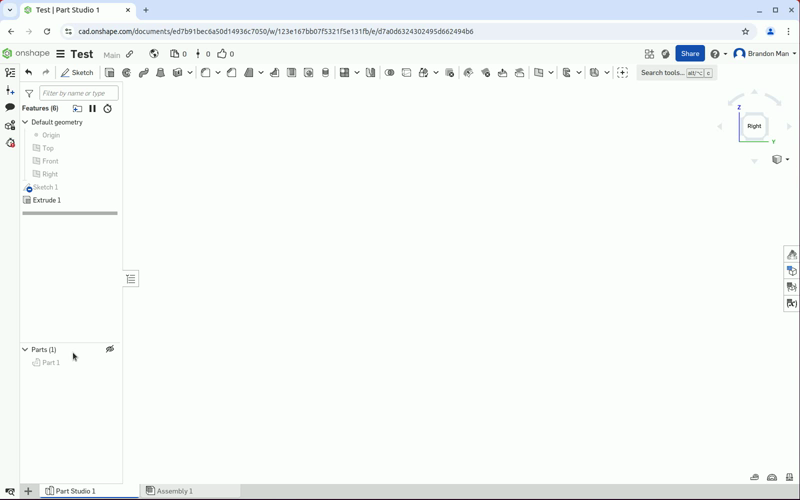
key_up(shift)
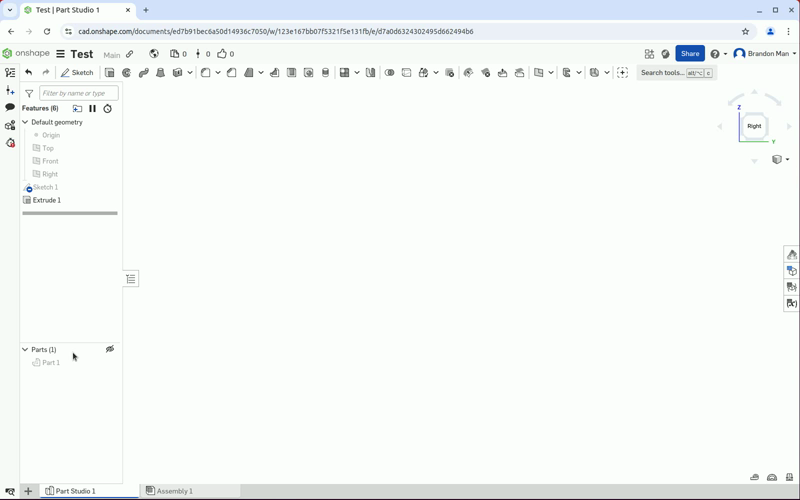
mouse_move(73, 352)
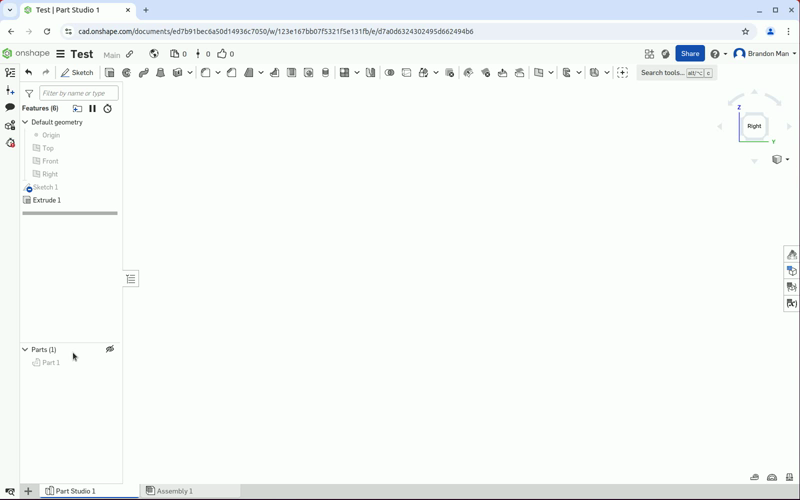
key(shift+y)
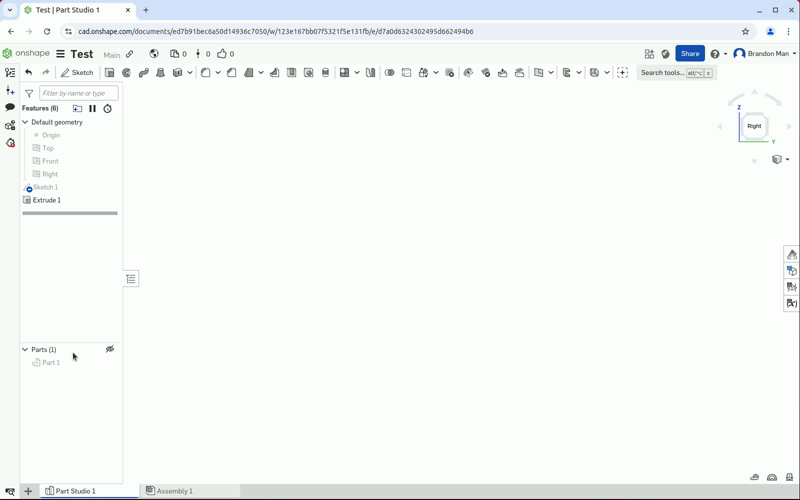
key(shift+s)
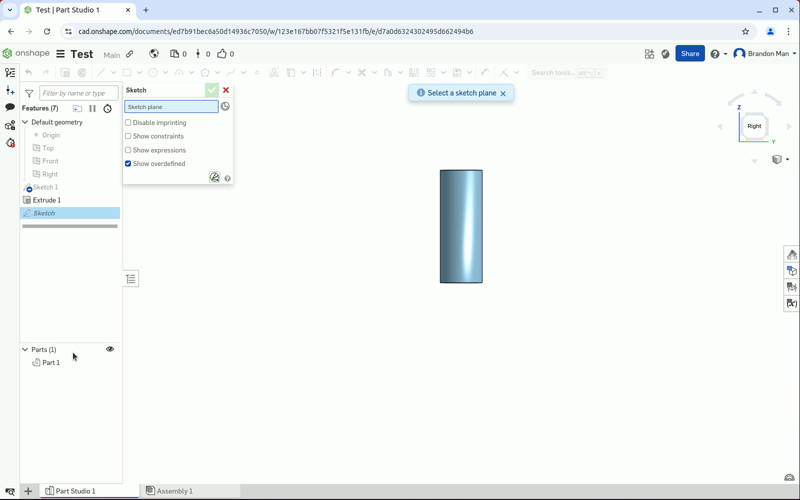
mouse_move(73, 176)
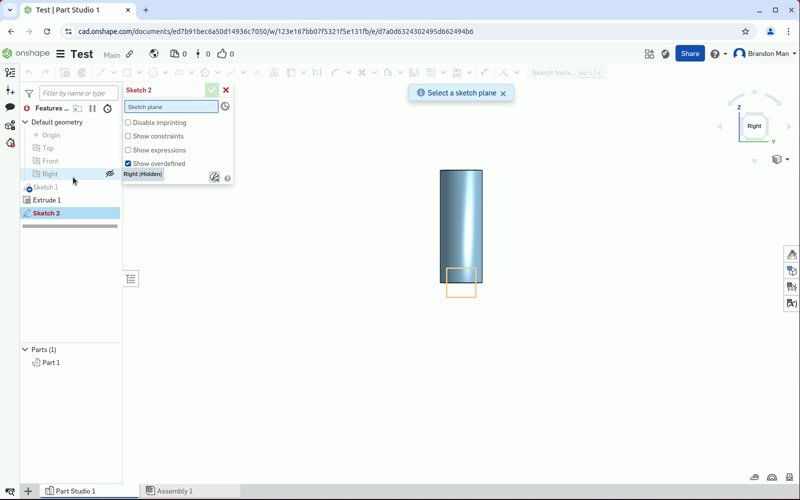
click(73, 176)
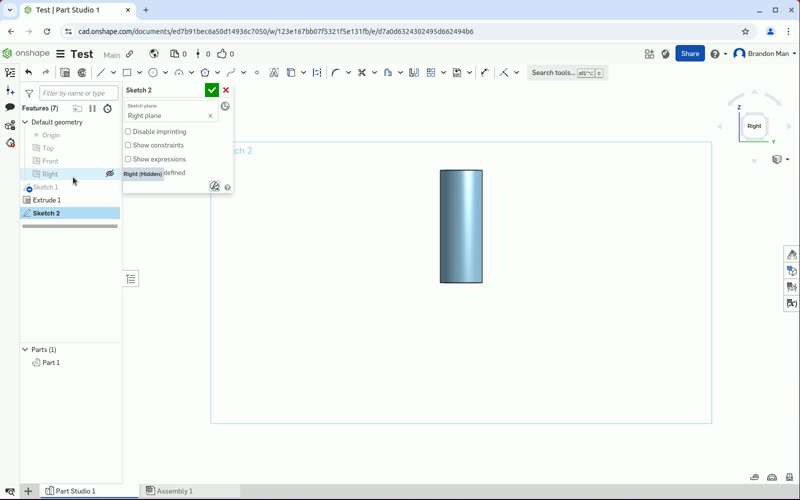
mouse_move(73, 352)
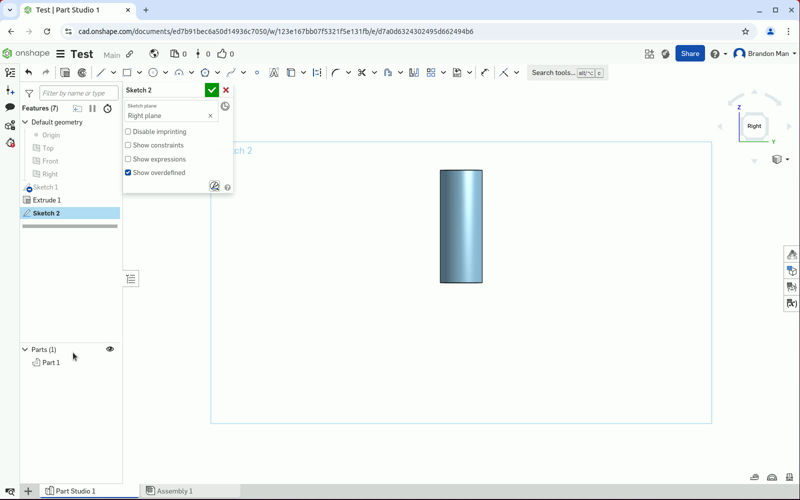
key(y)
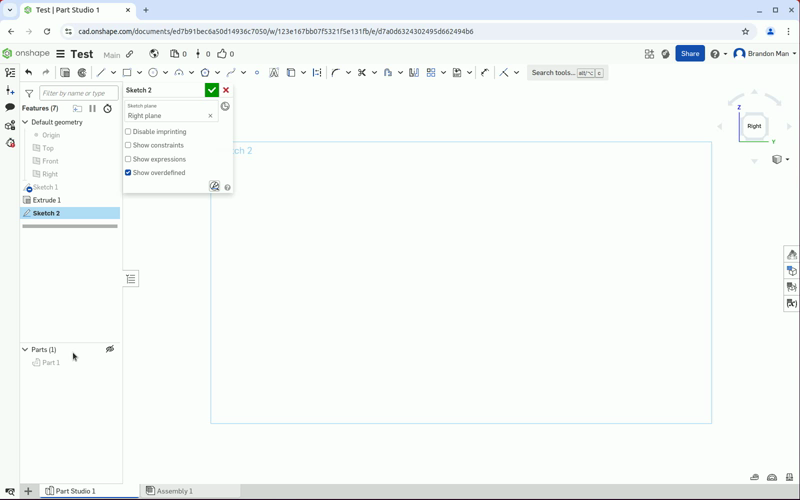
key(c)
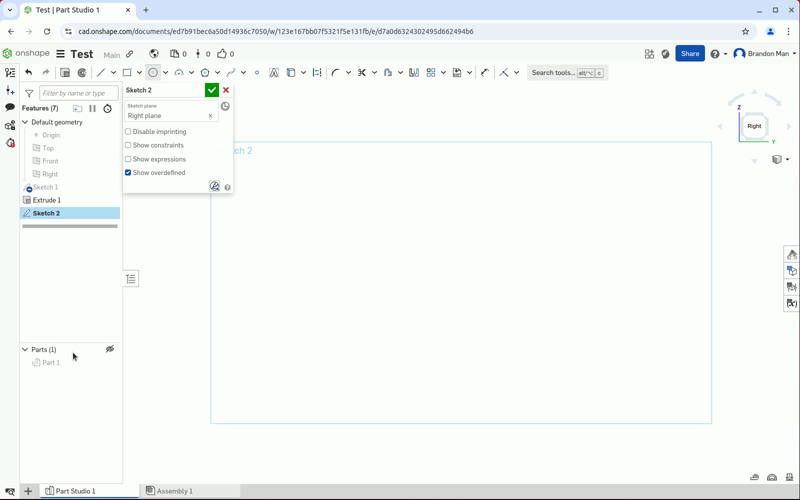
key_down(shift)
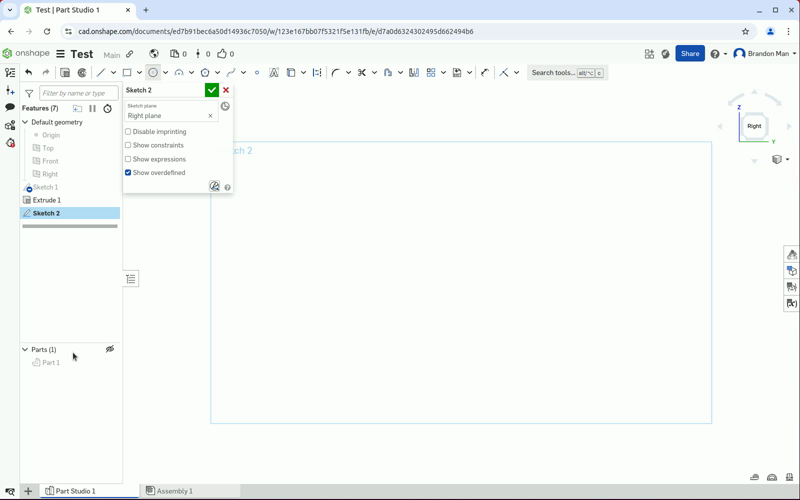
mouse_move(460, 226)
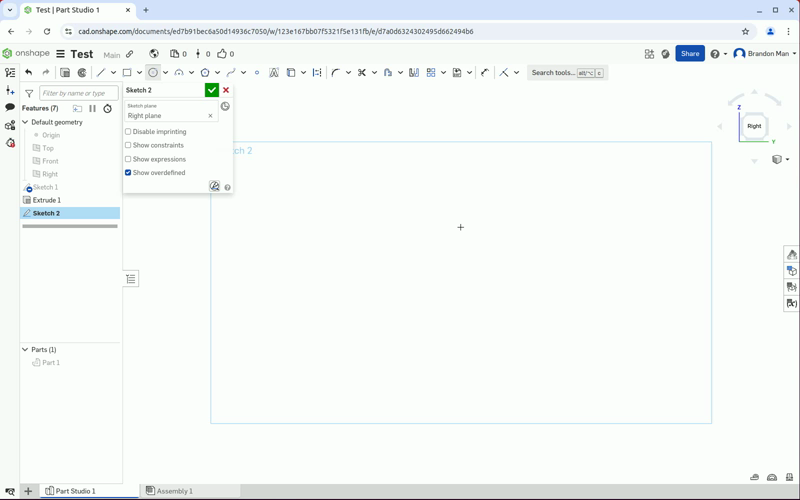
click(460, 226)
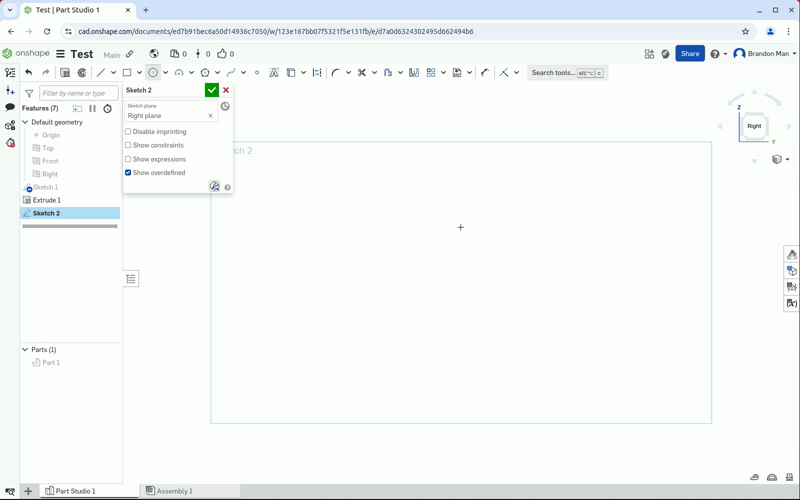
key_up(shift)
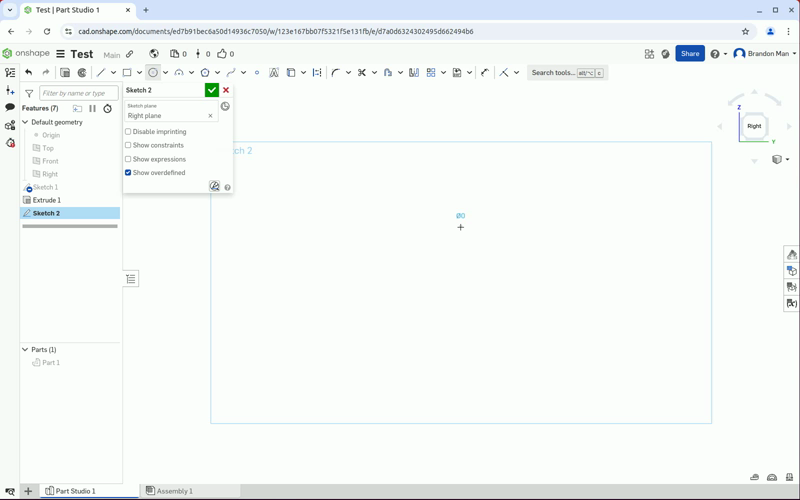
mouse_move(481, 226)
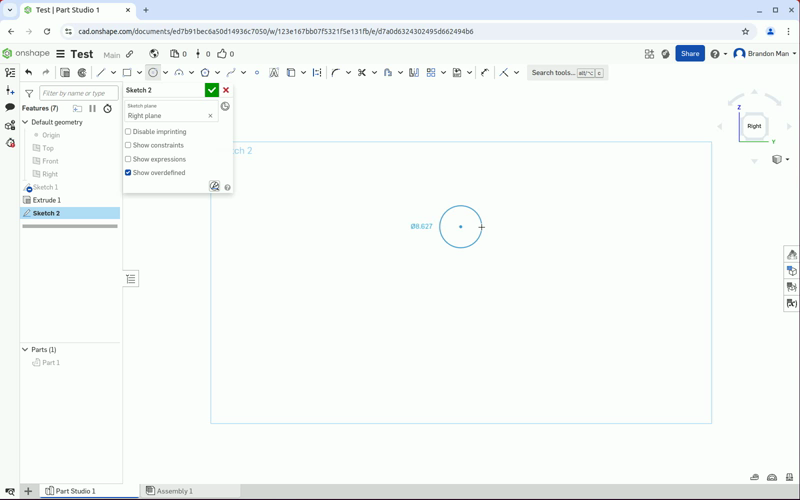
click(481, 226)
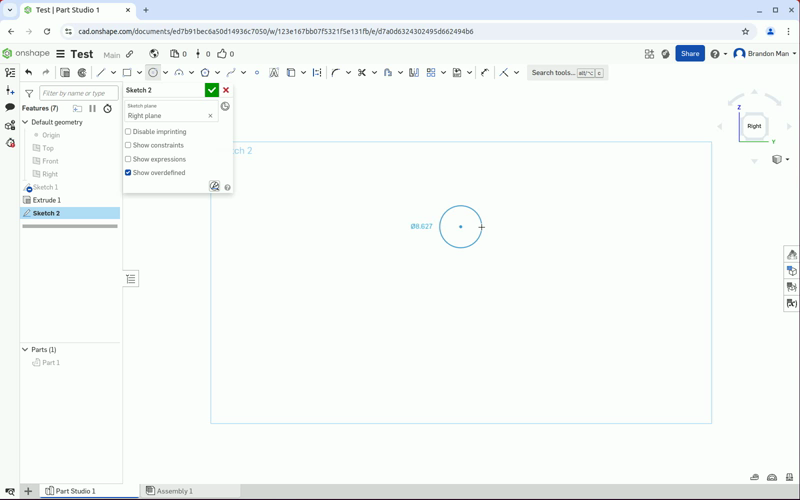
key(esc)
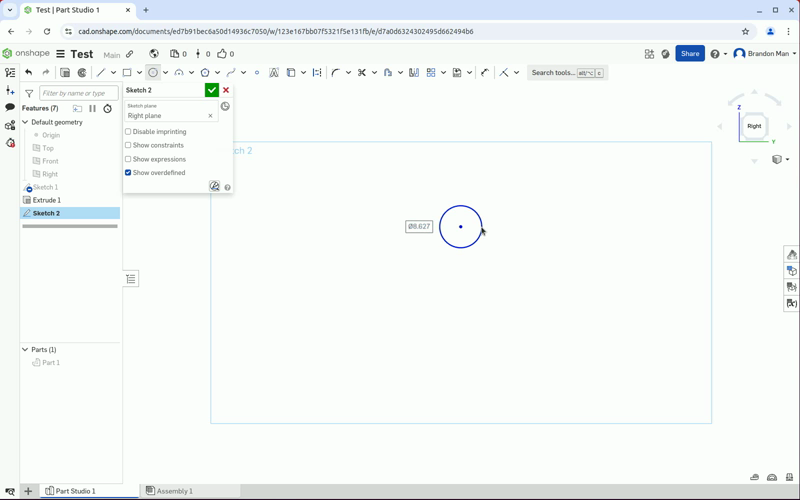
key(c)
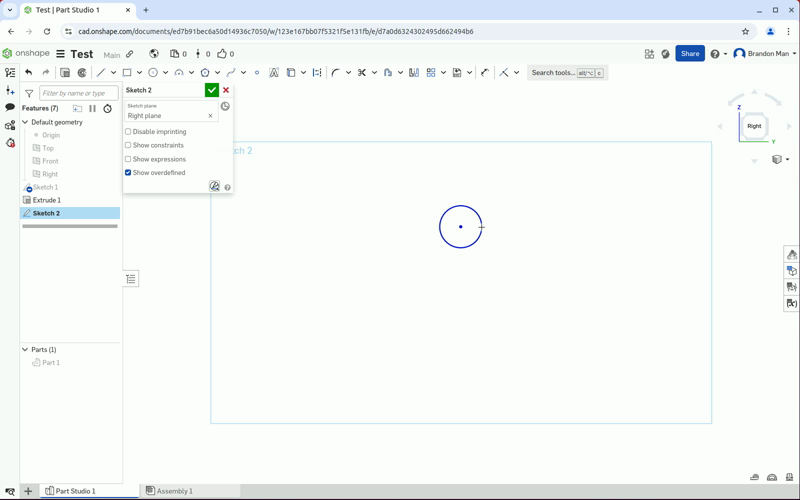
key_down(shift)
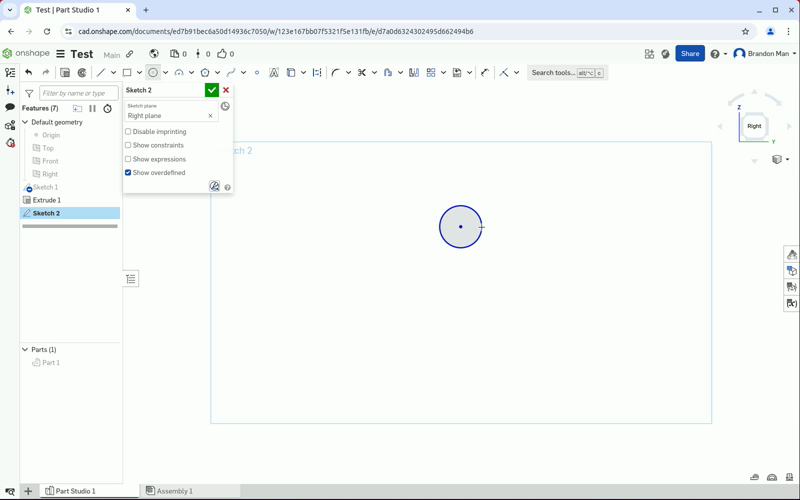
mouse_move(460, 226)
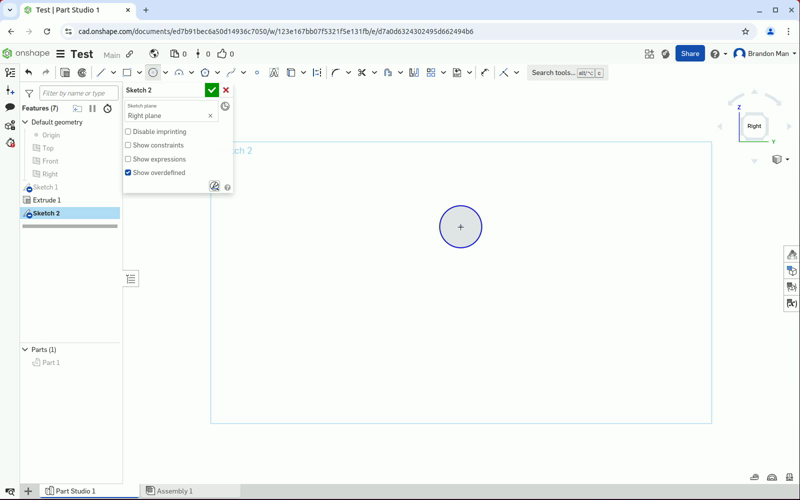
click(460, 226)
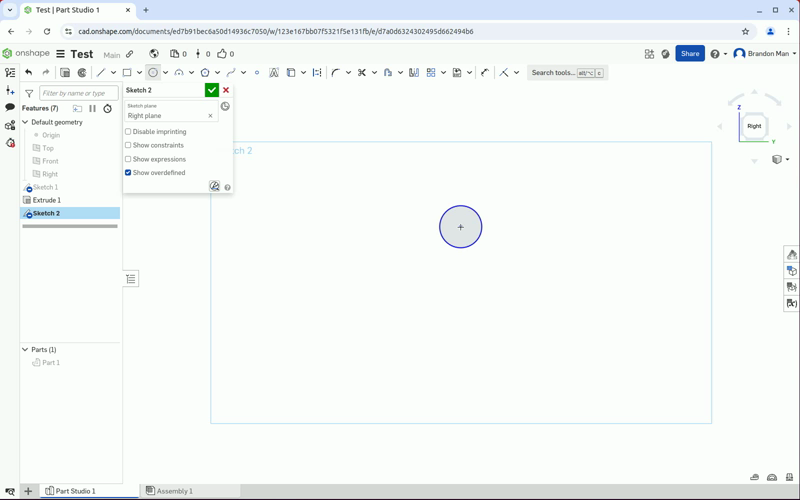
key_up(shift)
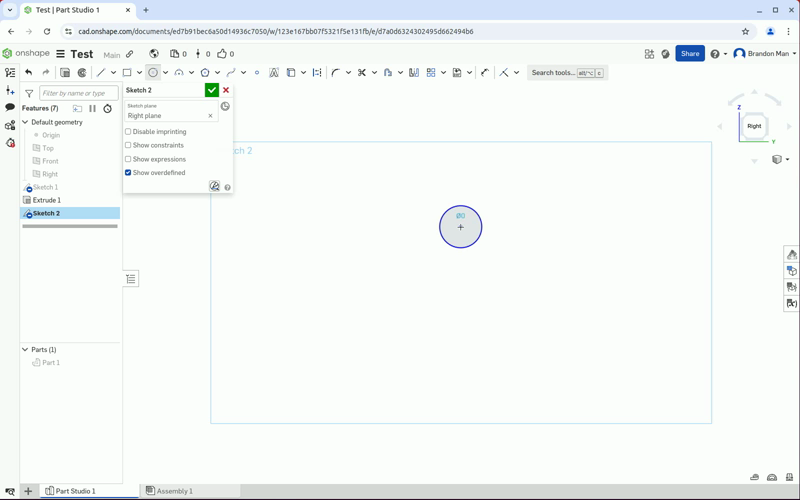
mouse_move(477, 226)
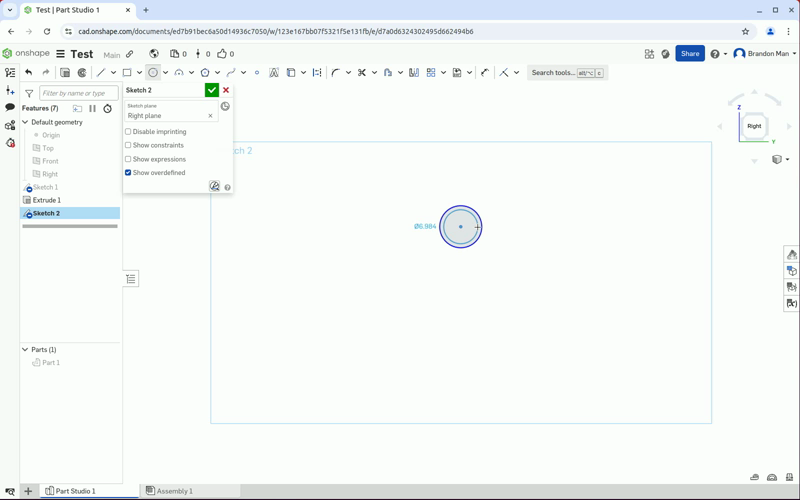
scroll(6)
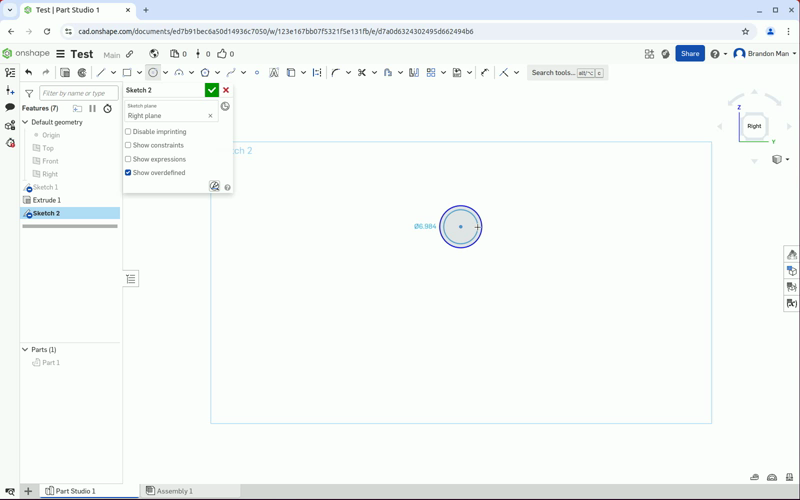
scroll(6)
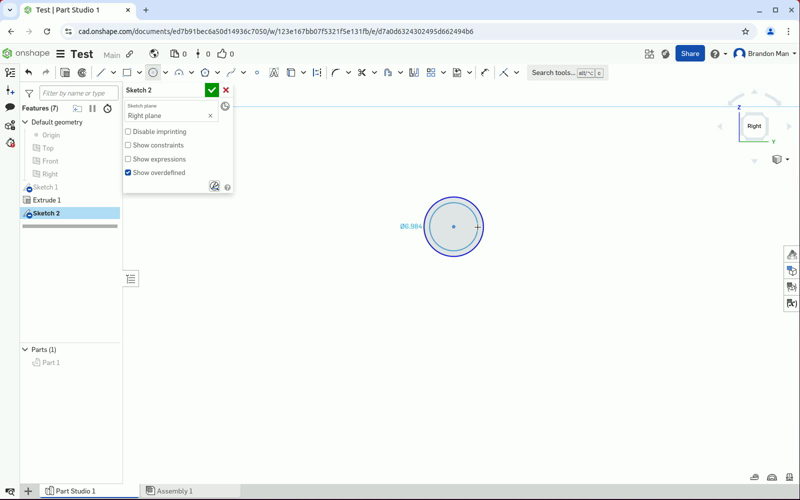
scroll(6)
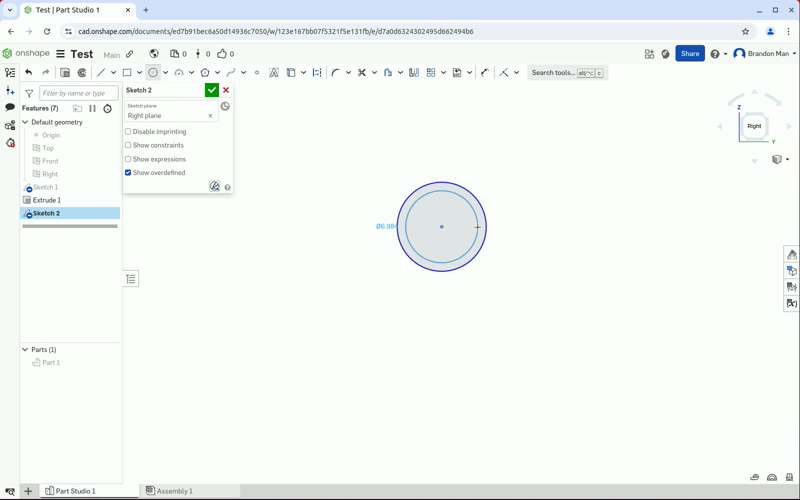
scroll(6)
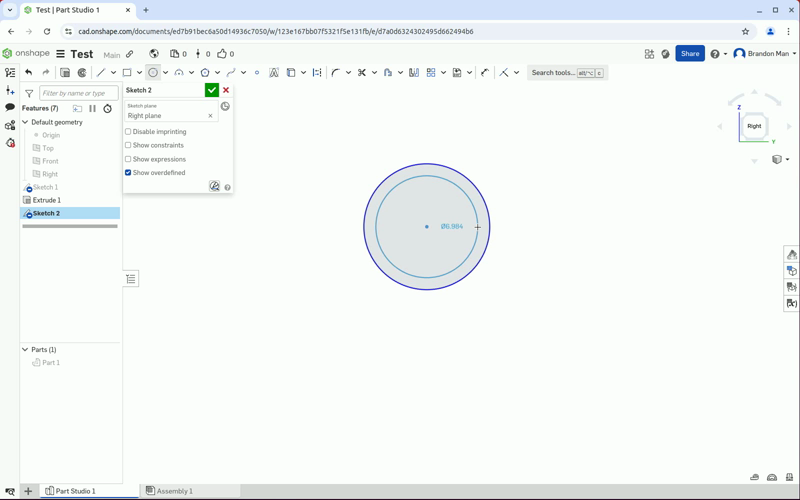
scroll(6)
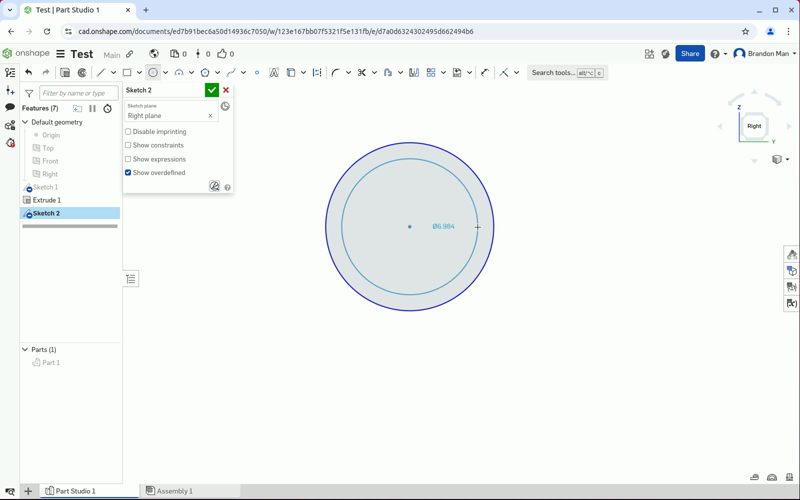
scroll(6)
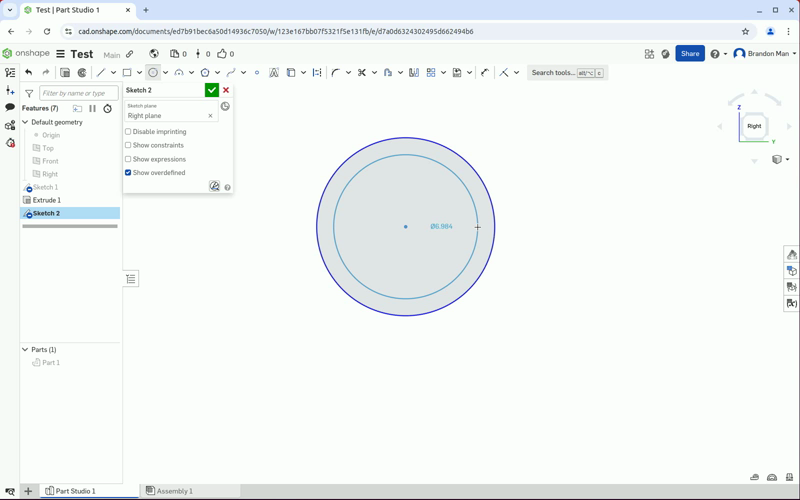
scroll(6)
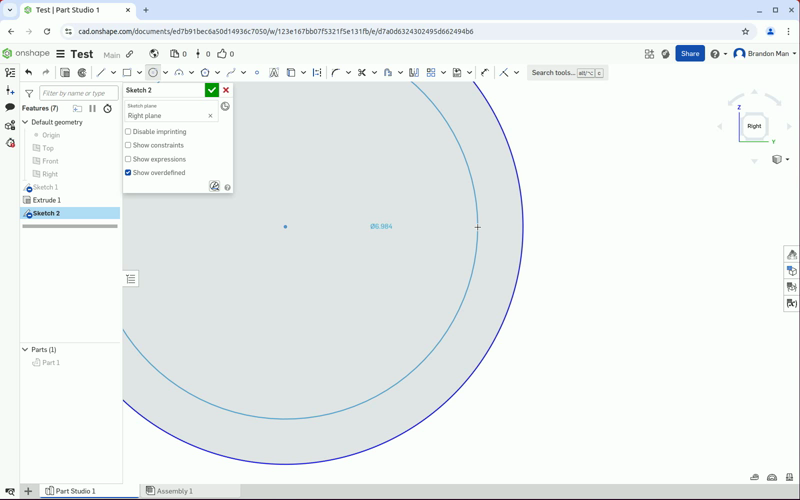
click(477, 226)
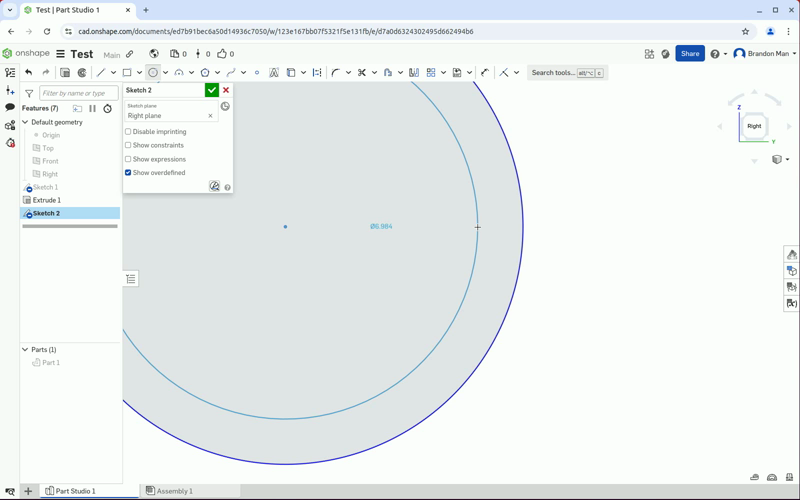
scroll(-6)
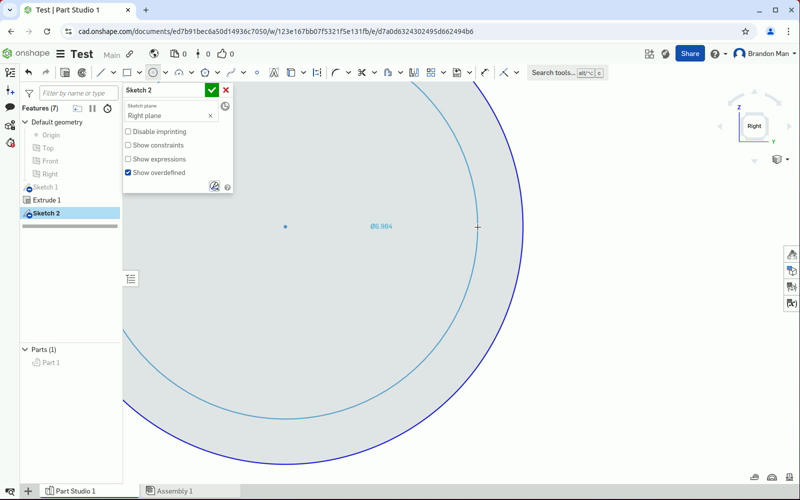
scroll(-6)
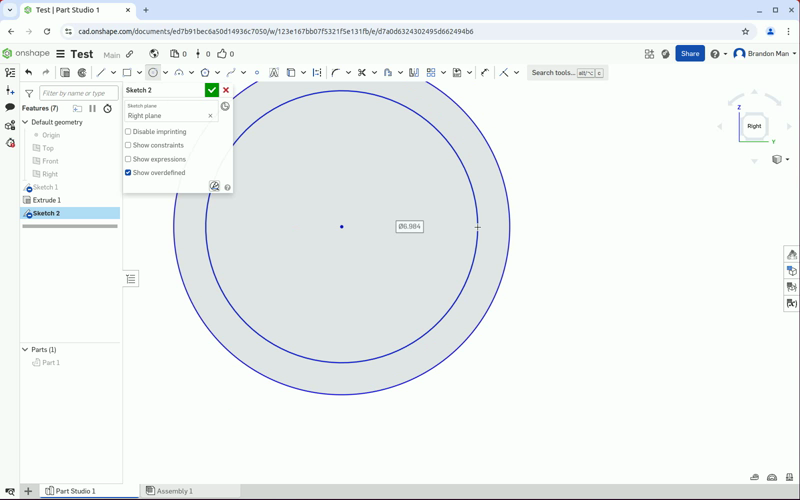
scroll(-6)
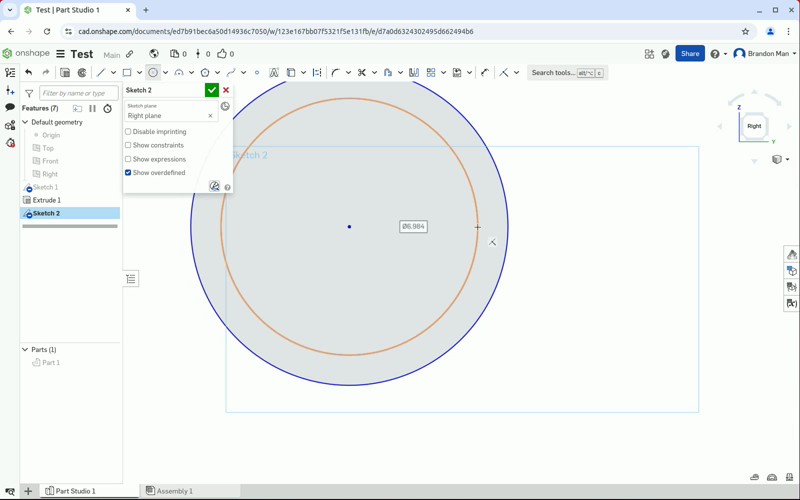
scroll(-6)
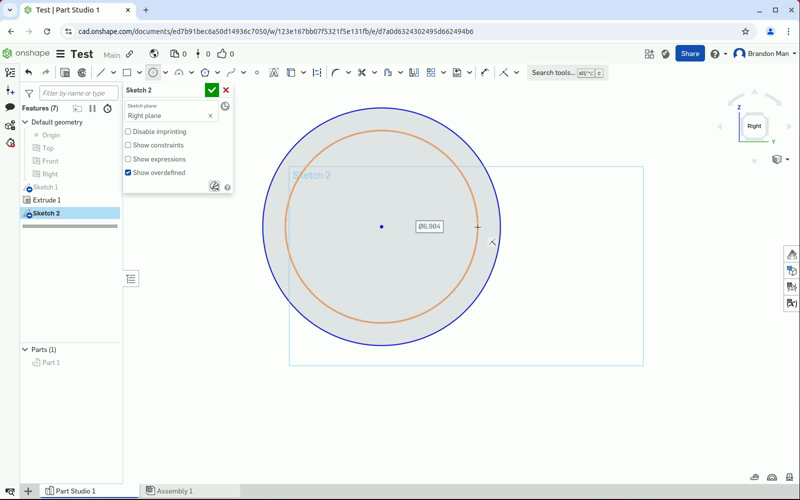
scroll(-6)
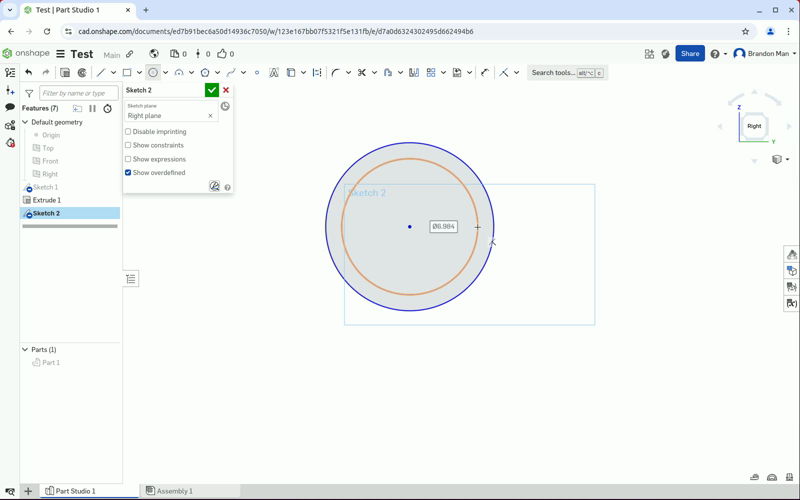
scroll(-6)
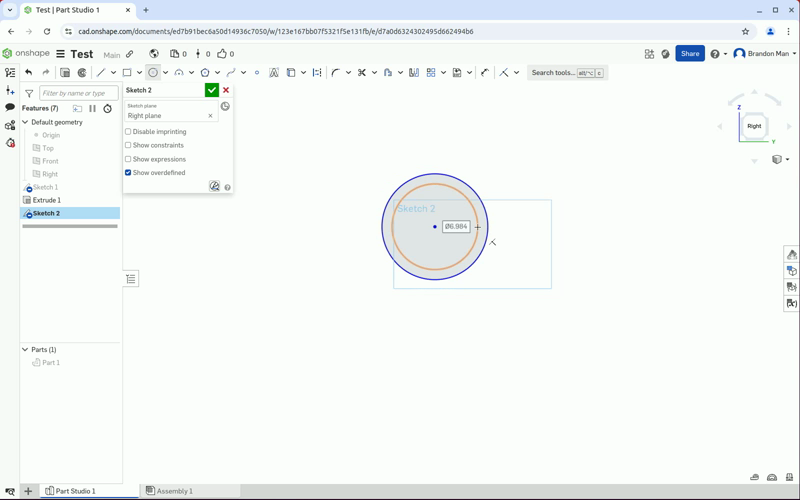
scroll(-6)
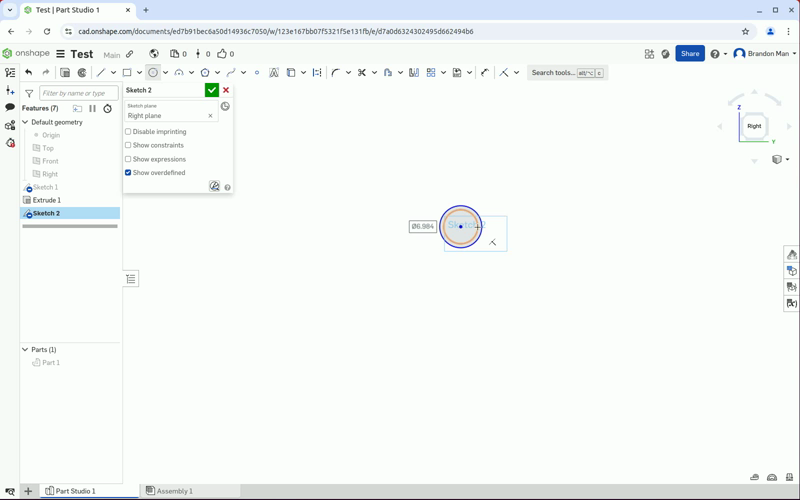
key(esc)
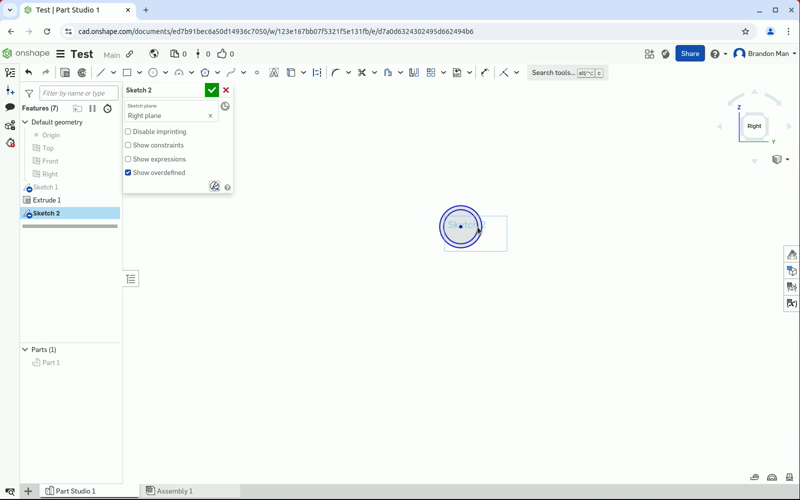
mouse_move(451, 208)
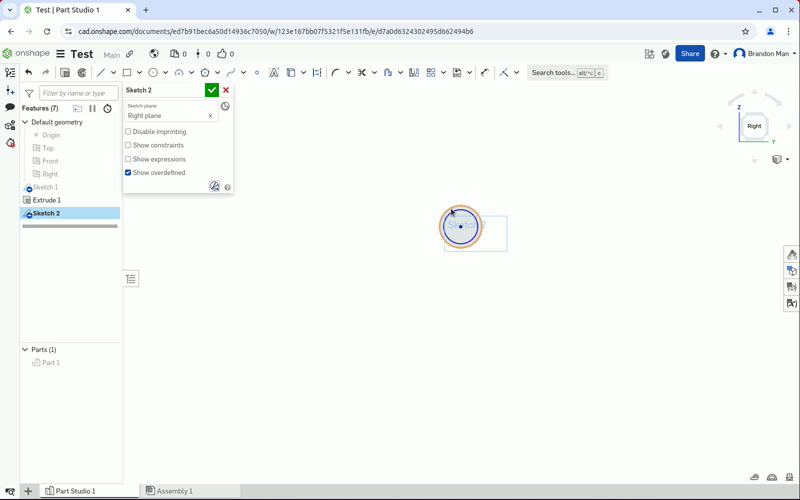
scroll(6)
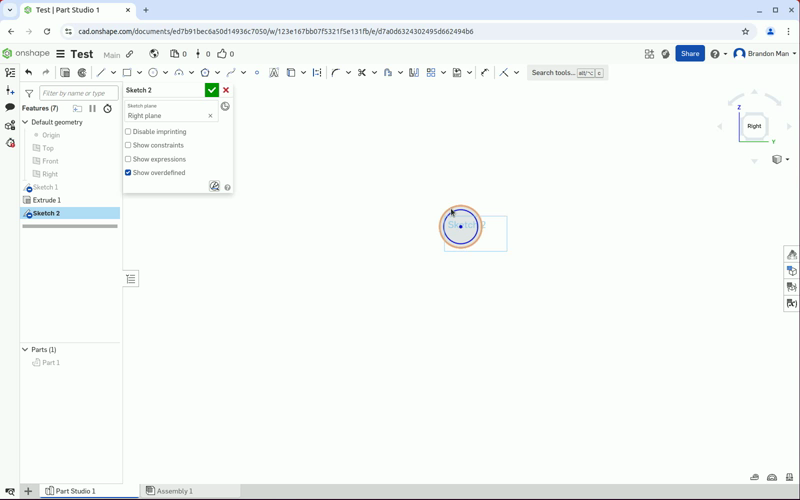
scroll(6)
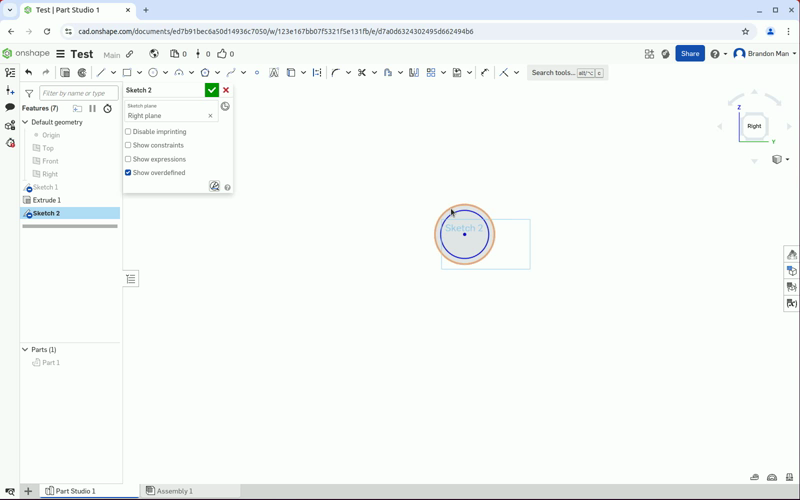
scroll(6)
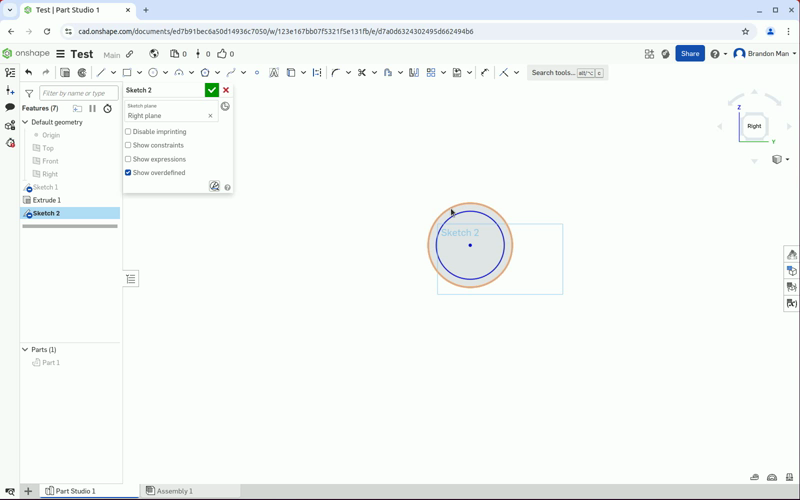
scroll(6)
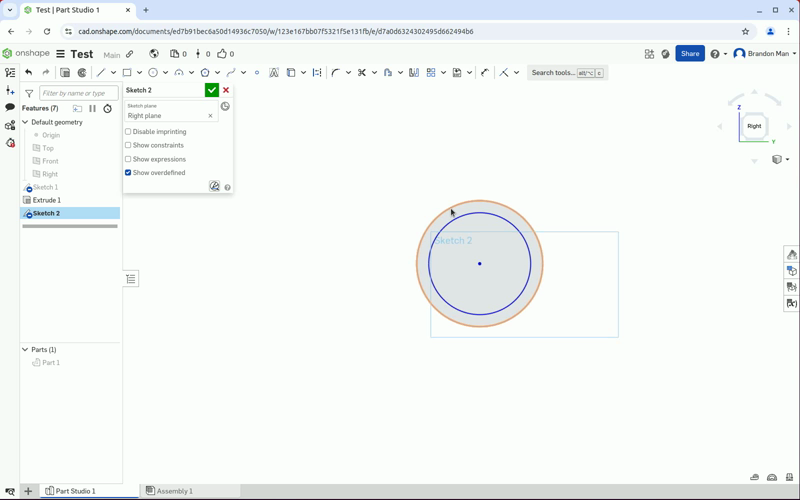
scroll(6)
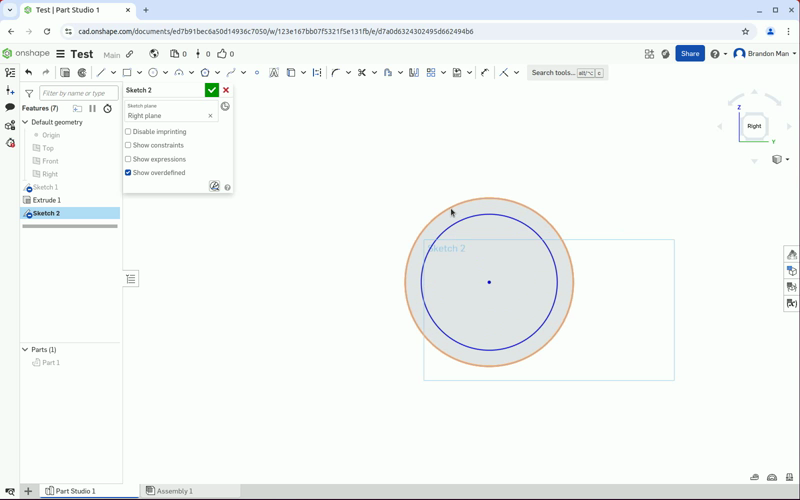
scroll(6)
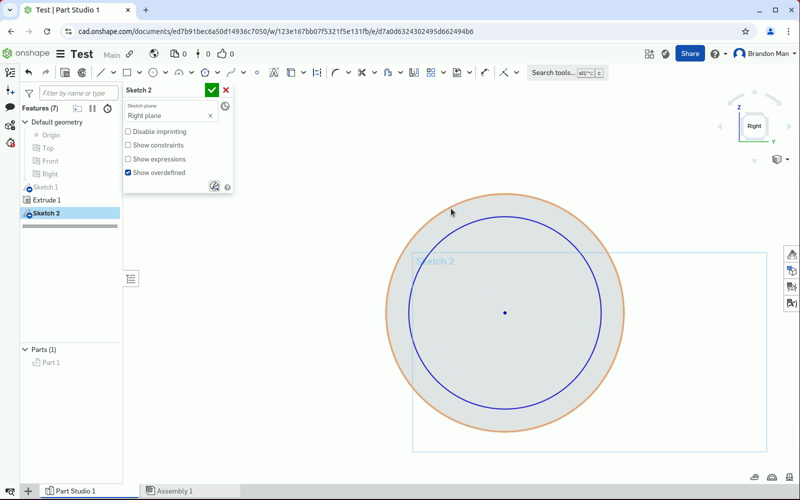
scroll(6)
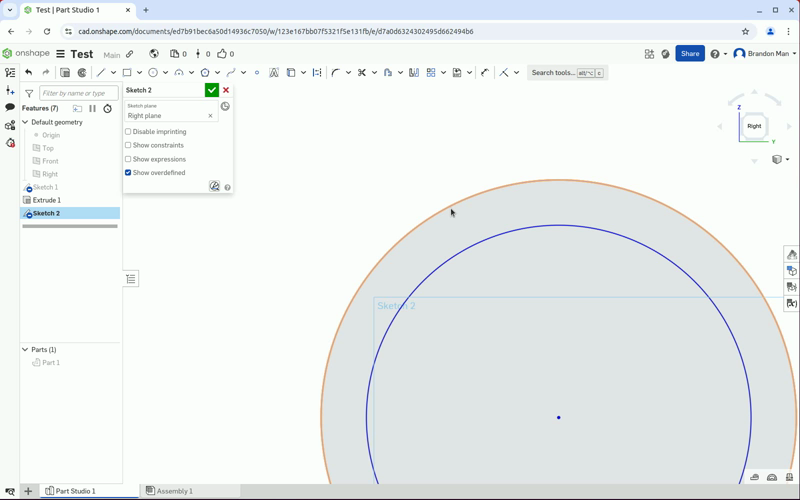
click(451, 208)
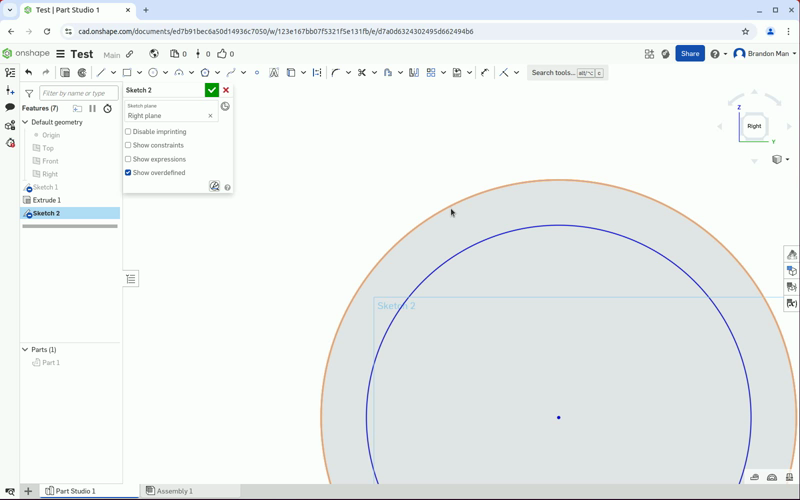
scroll(-6)
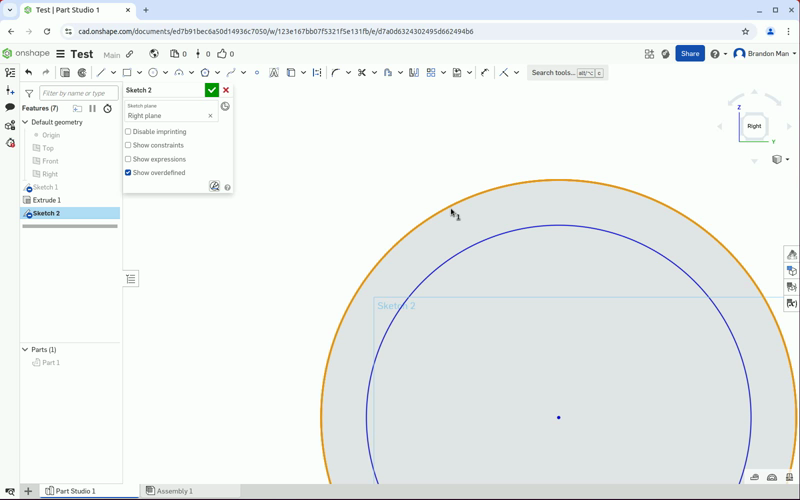
scroll(-6)
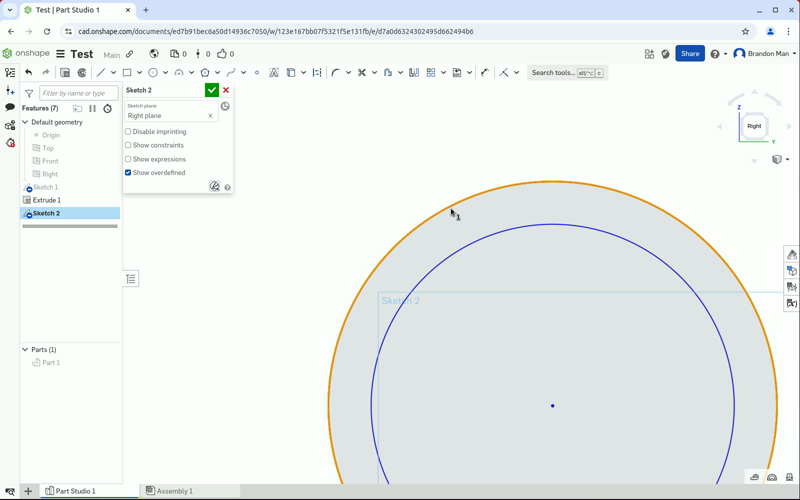
scroll(-6)
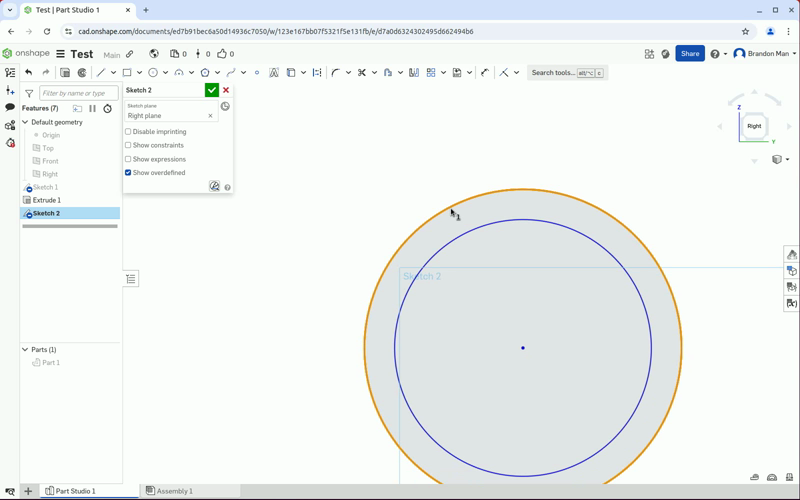
scroll(-6)
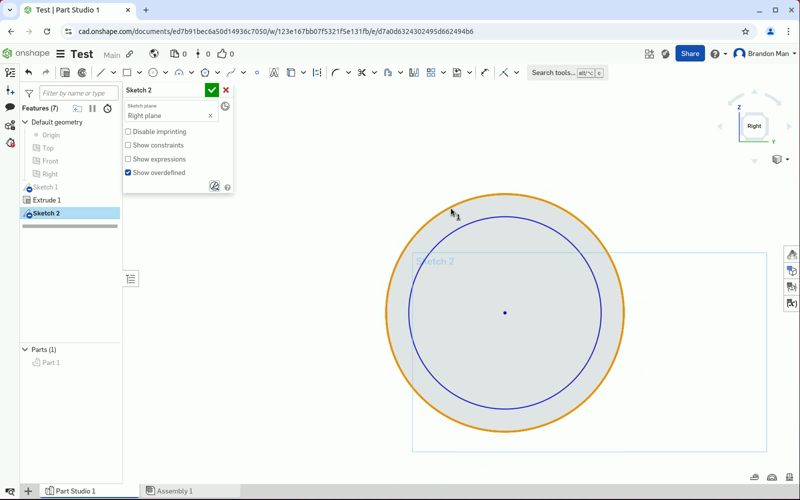
scroll(-6)
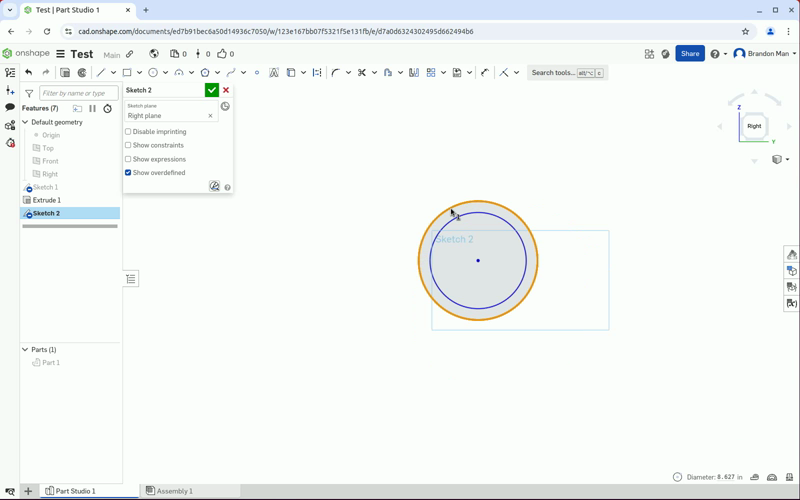
scroll(-6)
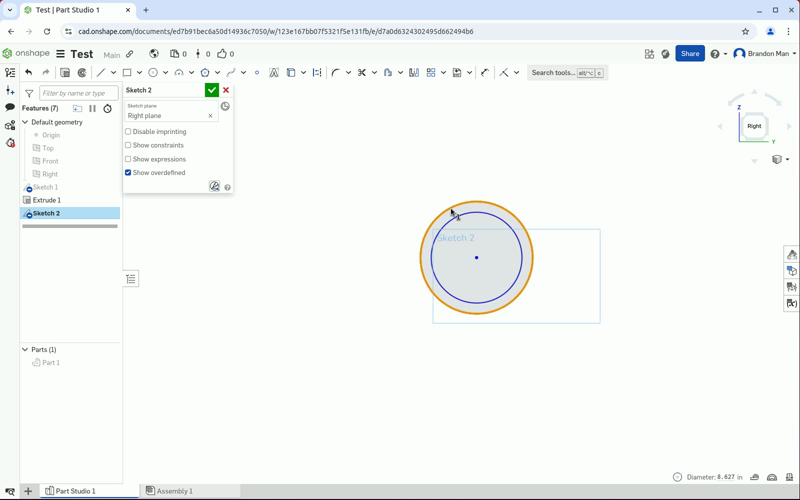
scroll(-6)
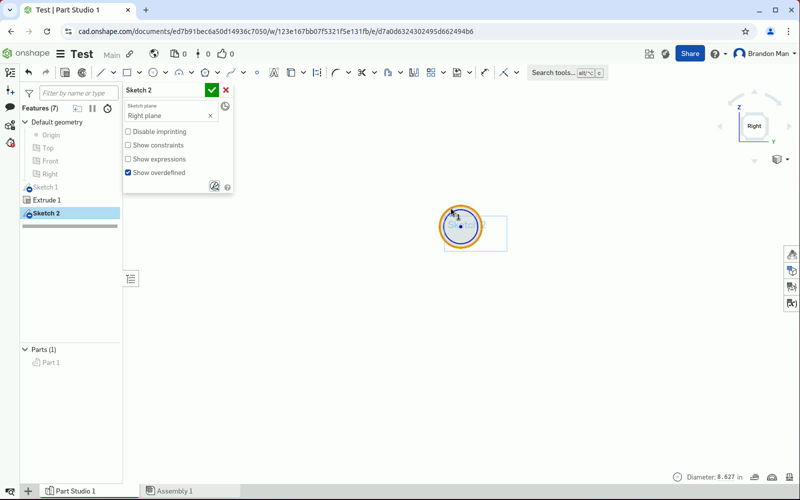
mouse_move(73, 352)
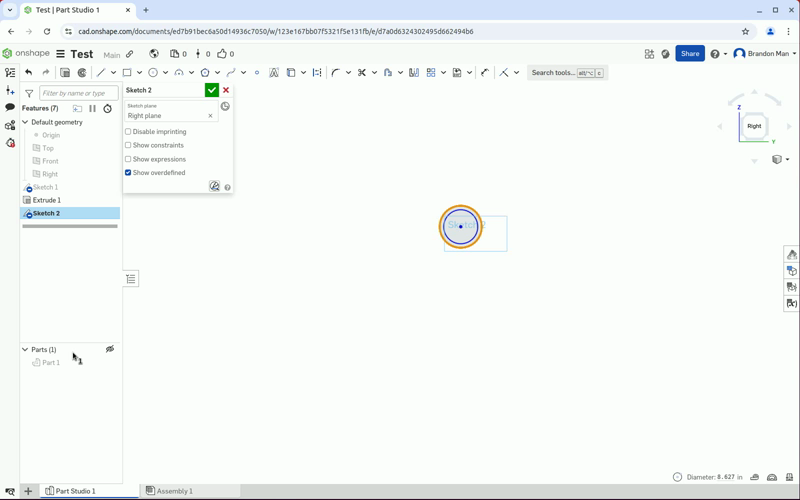
key(shift+y)
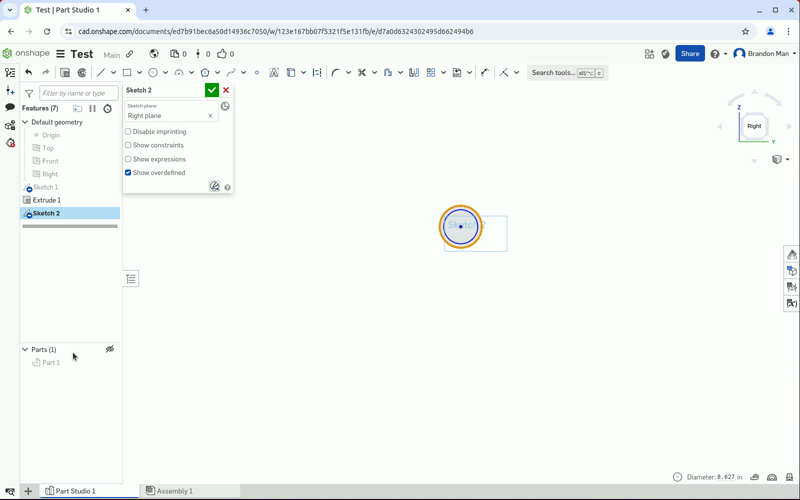
key(shift+e)
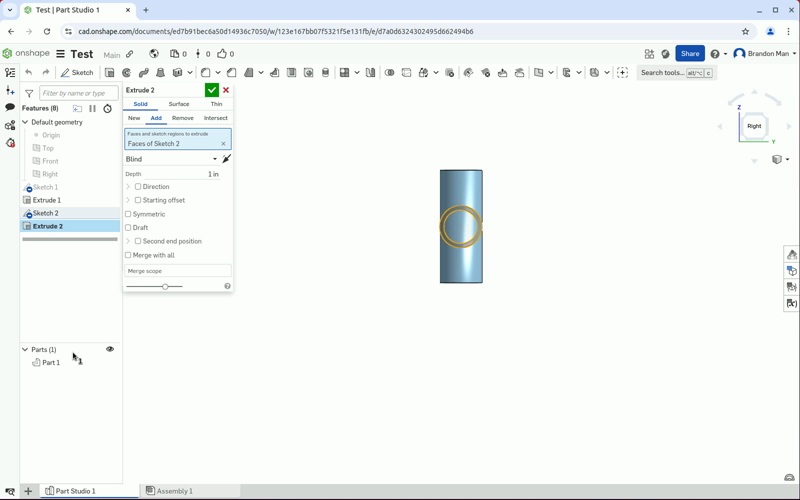
mouse_move(143, 106)
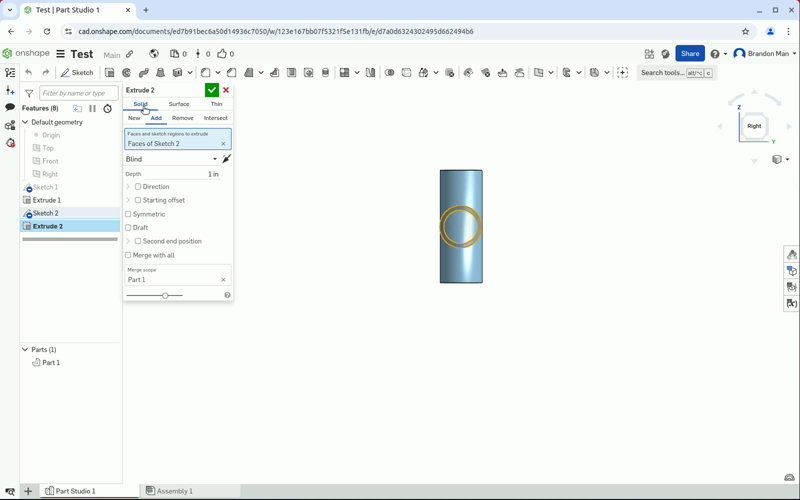
click(143, 106)
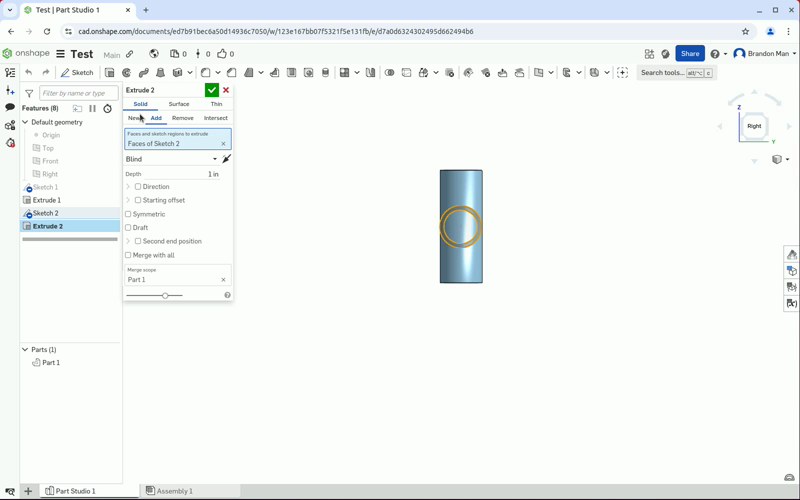
mouse_move(137, 120)
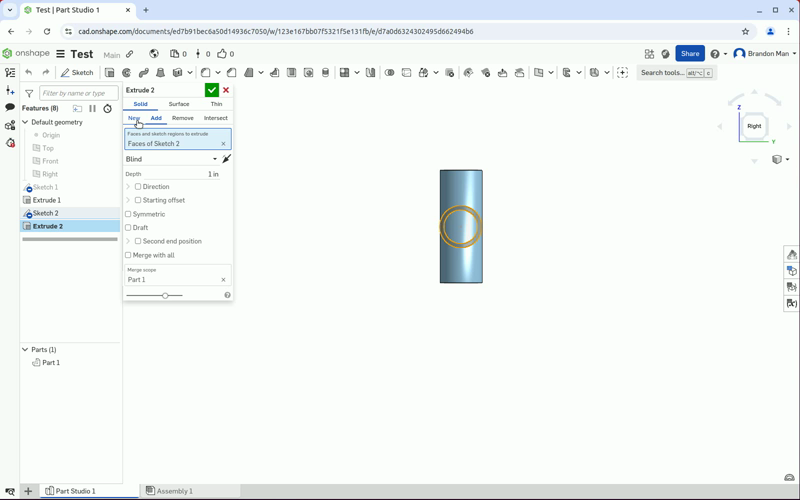
click(137, 120)
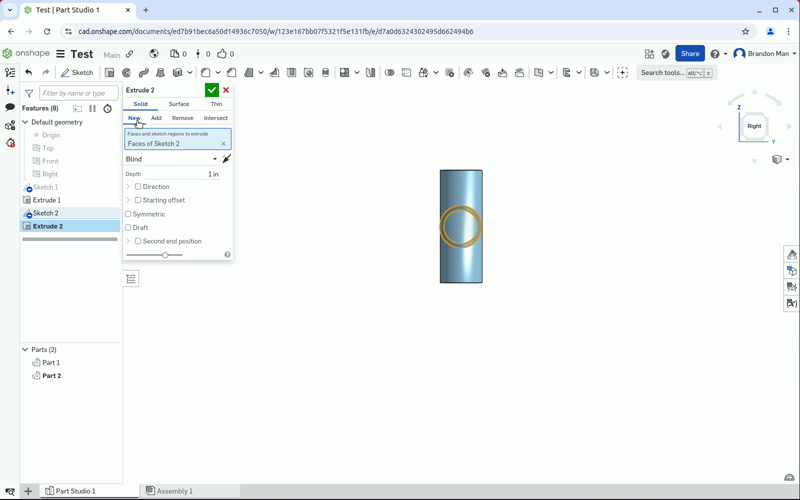
key(tab, 4)
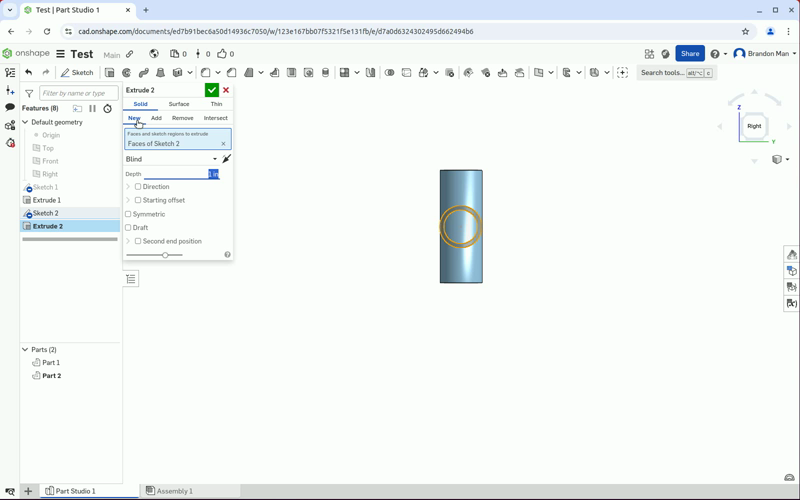
text(8.184)
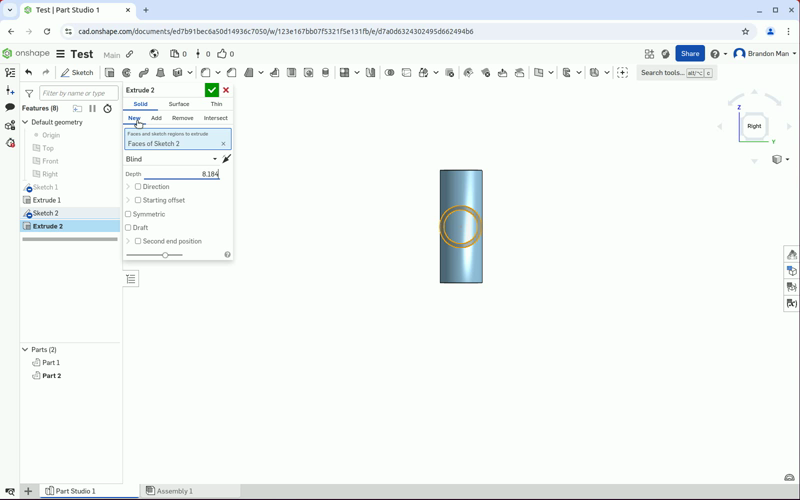
key(enter)
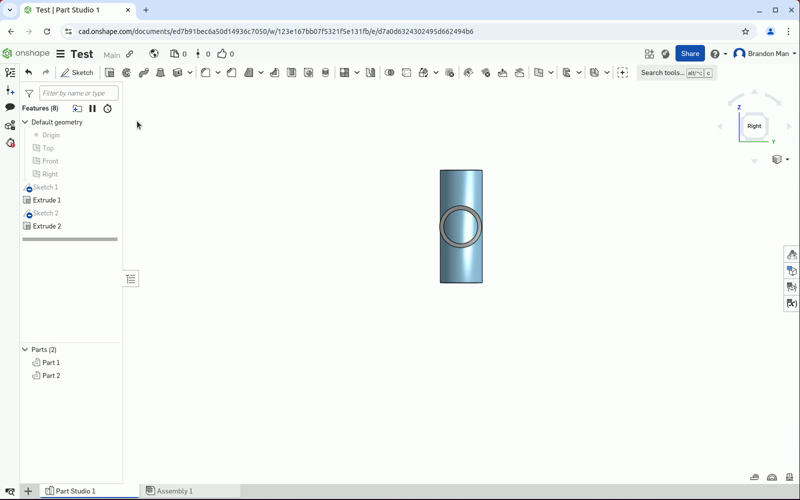
key(shift+h)
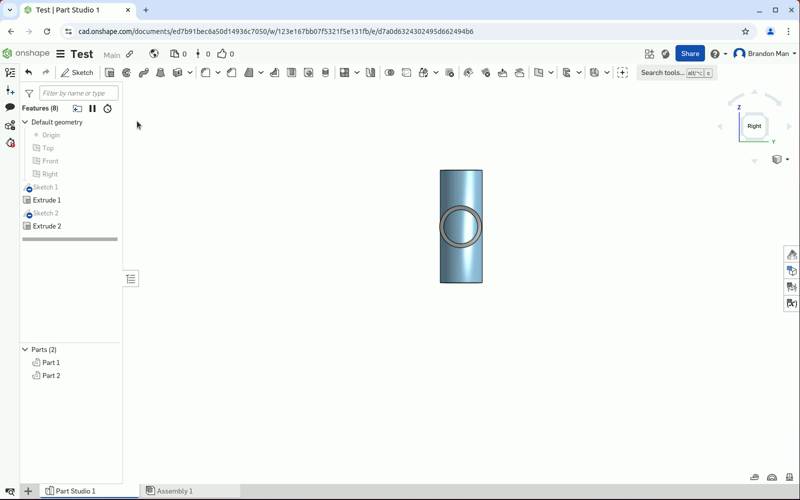
key(shift+h)
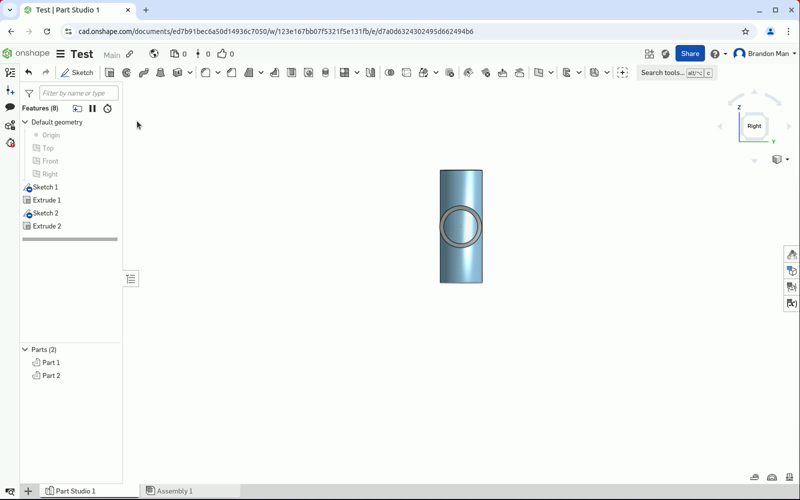
key(shift+7)
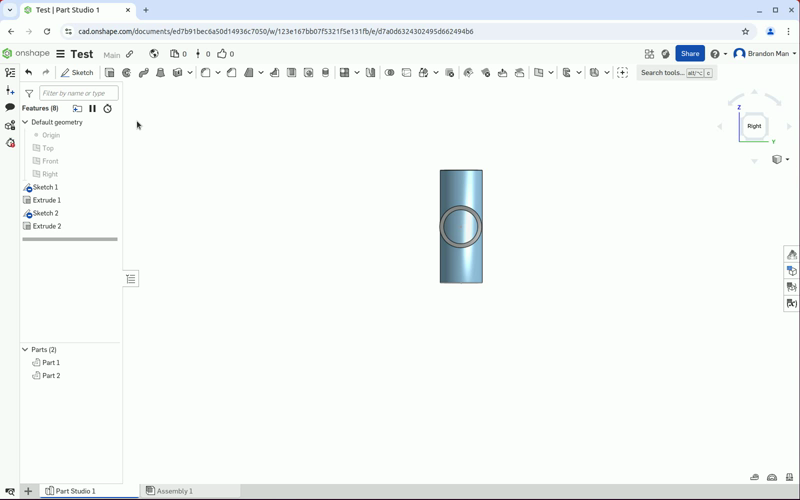
key(right, 2)
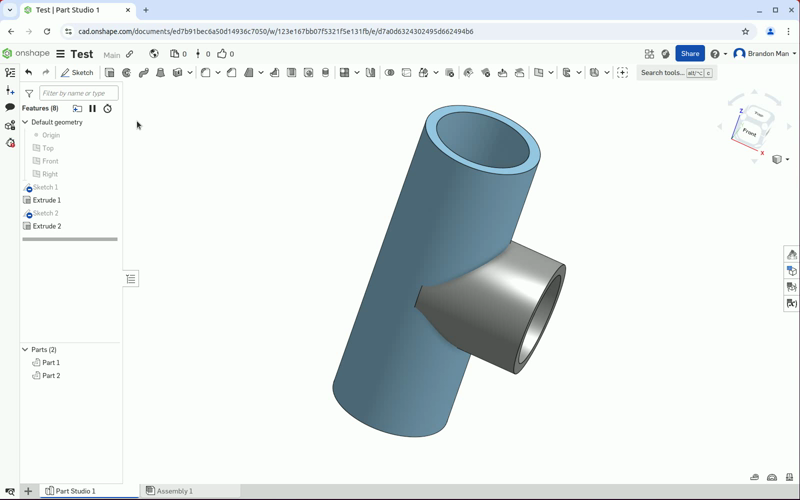
key(down, 2)
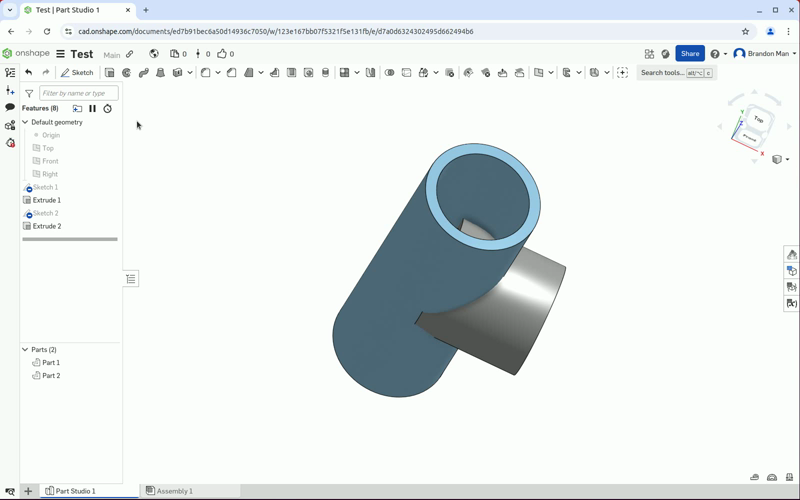
key(up, 2)
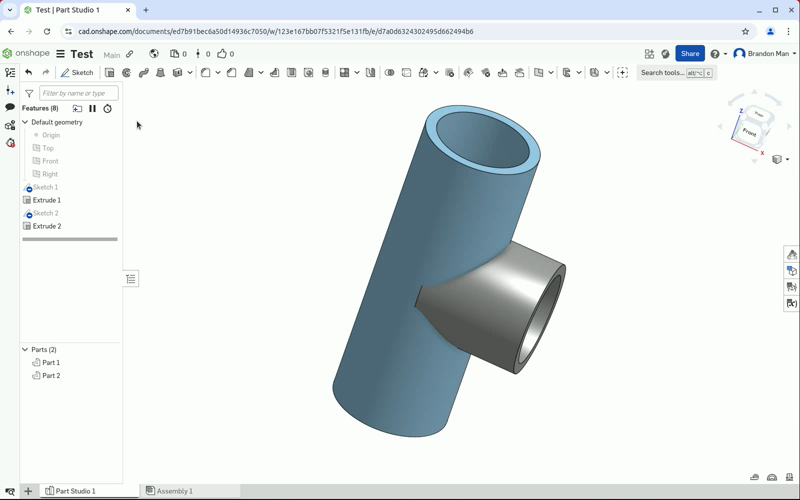
key(left, 2)
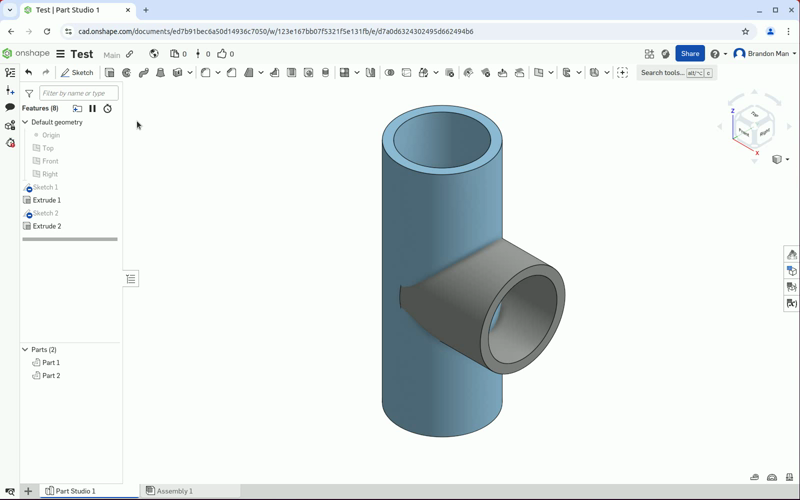
mouse_move(73, 189)
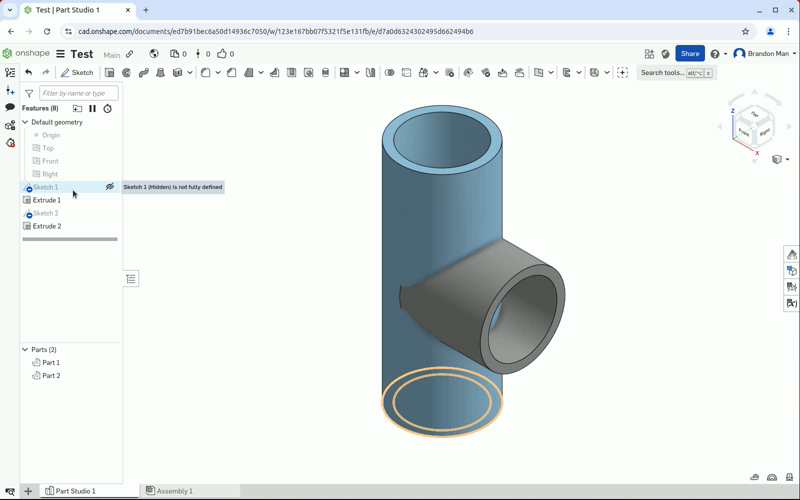
click(73, 189)